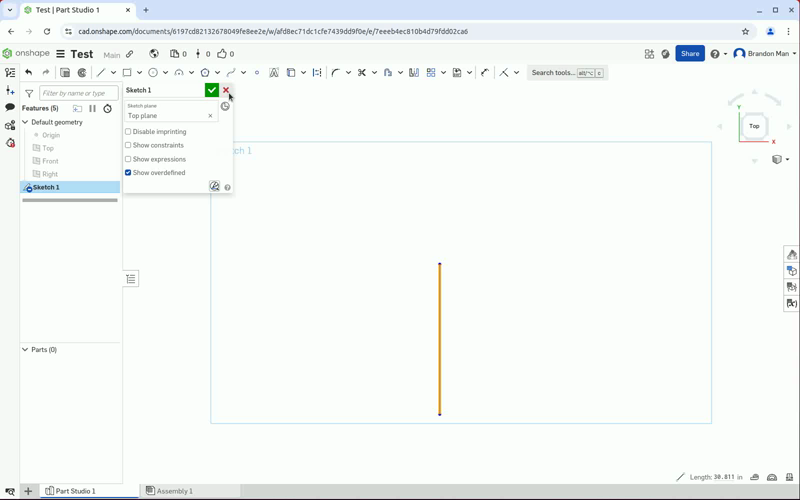
key(shift+h)
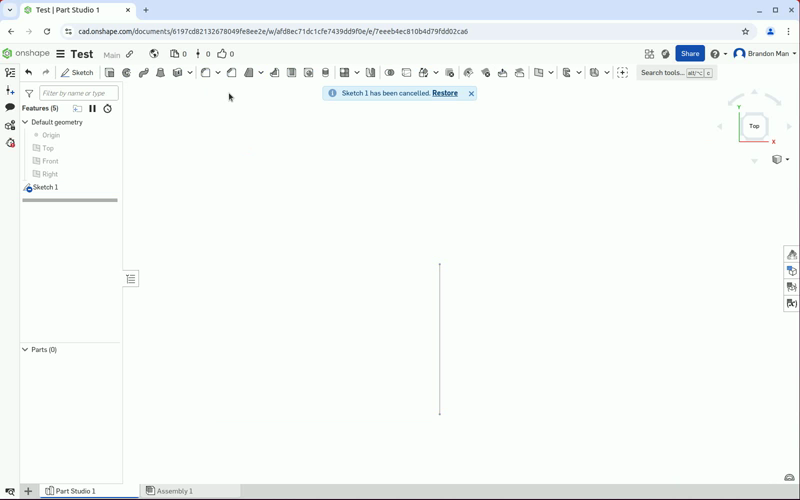
key(shift+s)
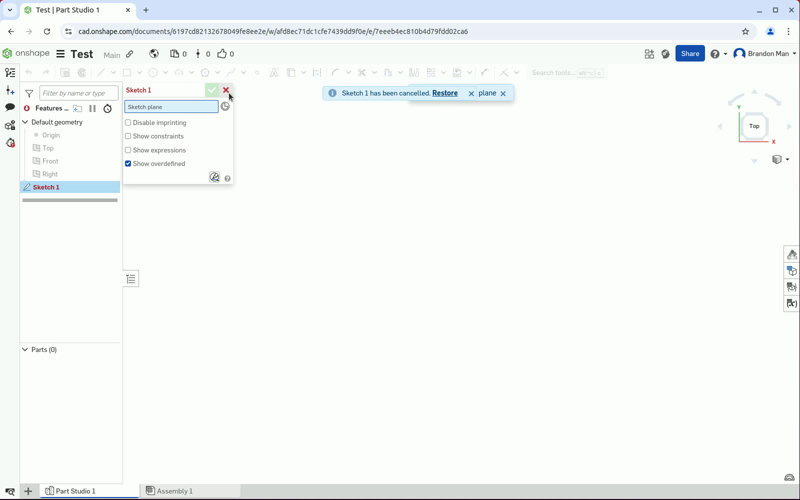
mouse_move(73, 150)
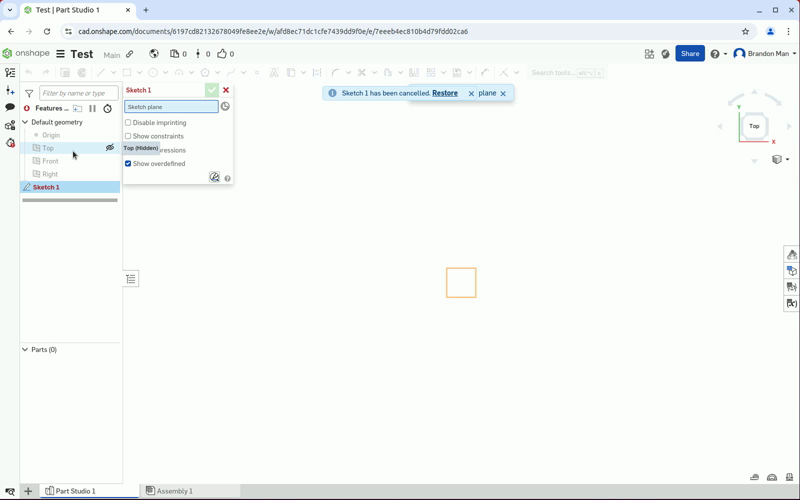
click(73, 150)
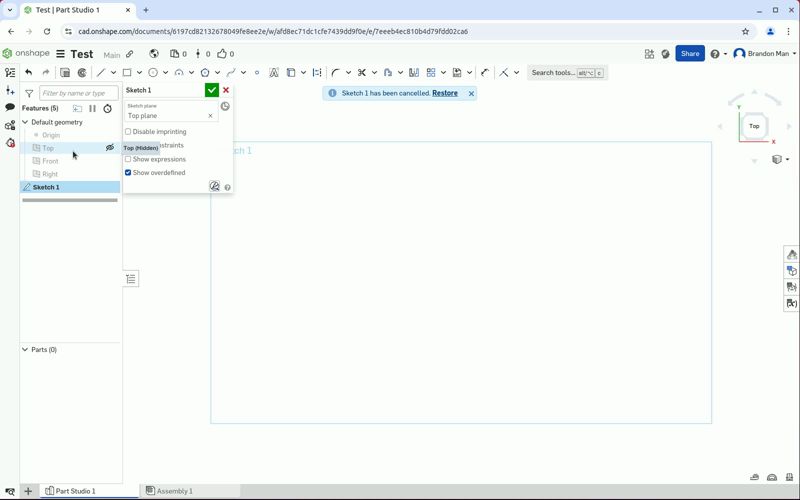
mouse_move(73, 352)
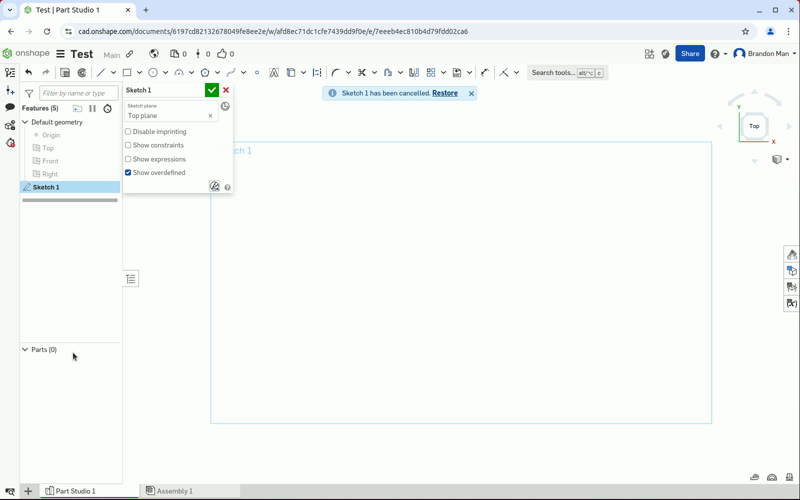
key(y)
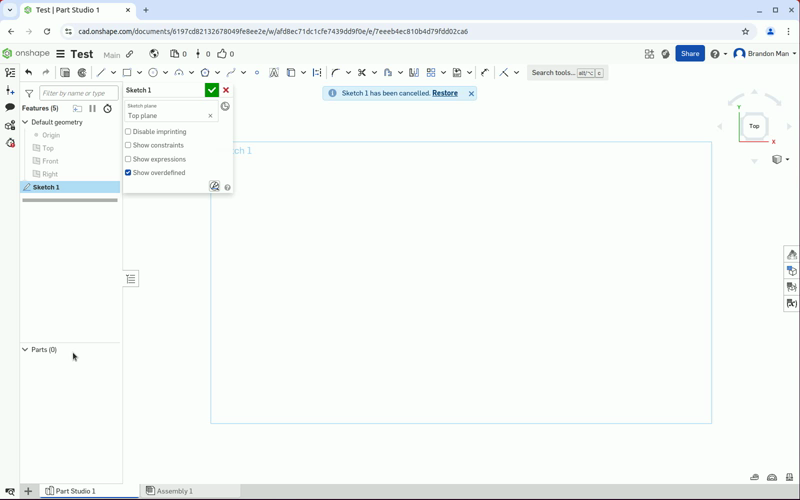
key(c)
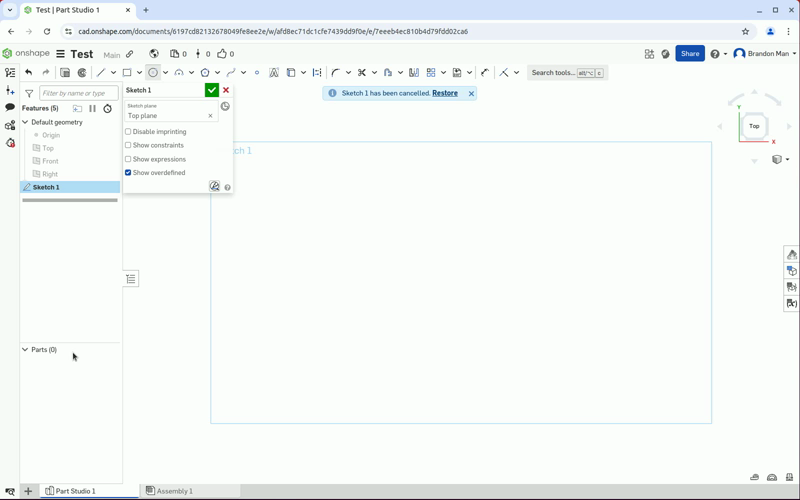
key_down(shift)
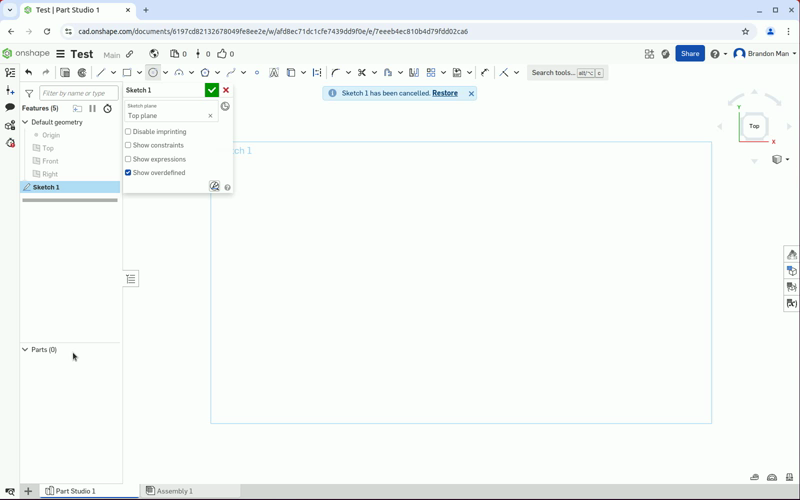
mouse_move(461, 282)
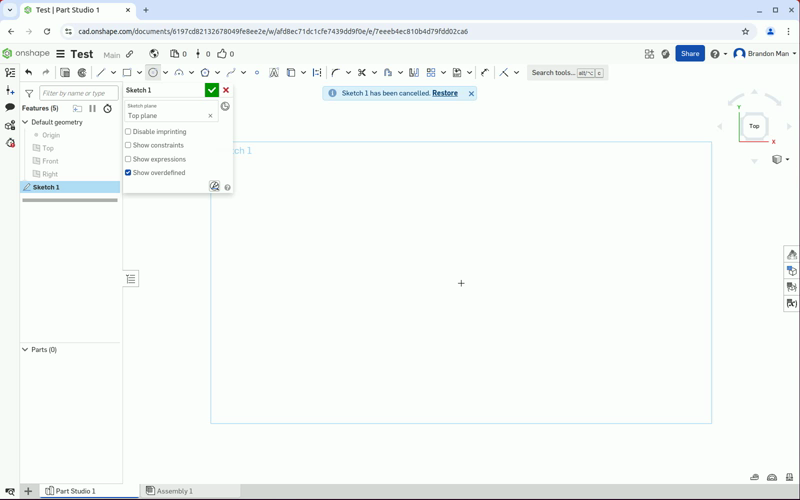
click(461, 282)
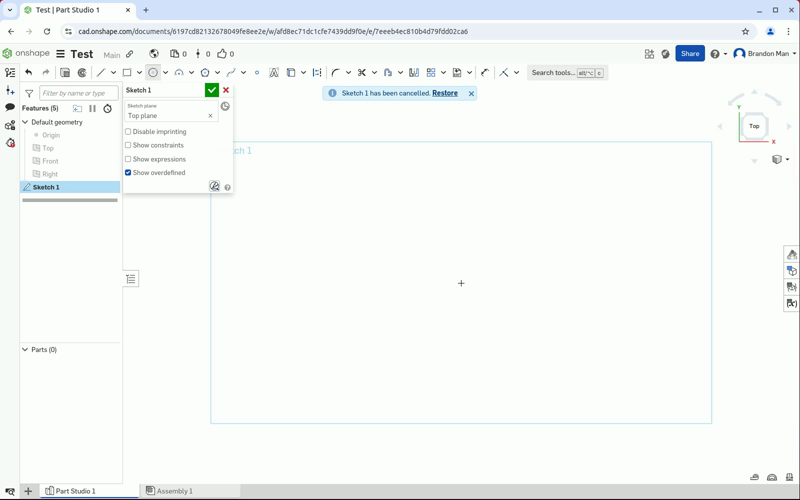
key_up(shift)
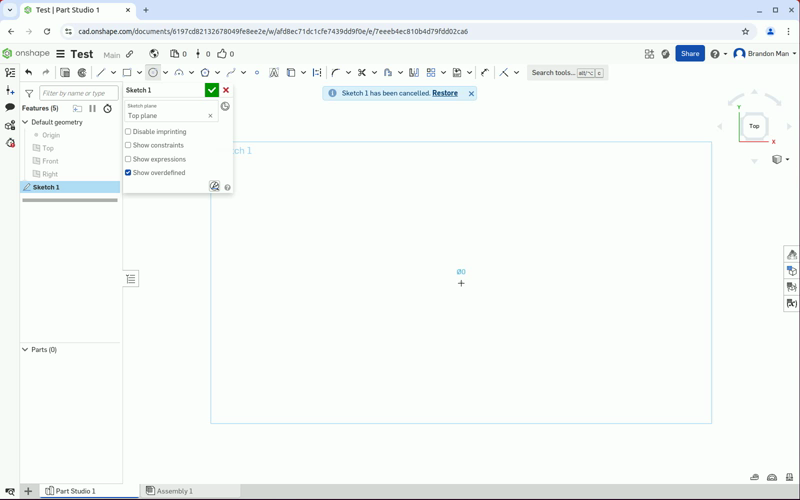
mouse_move(507, 282)
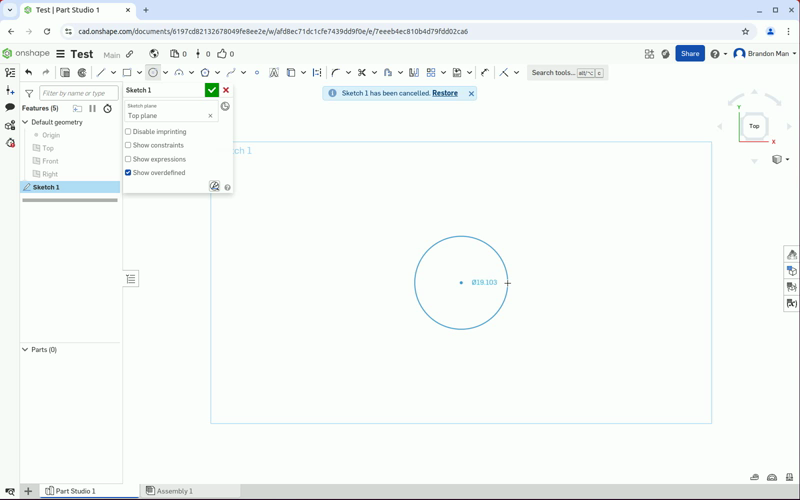
click(507, 282)
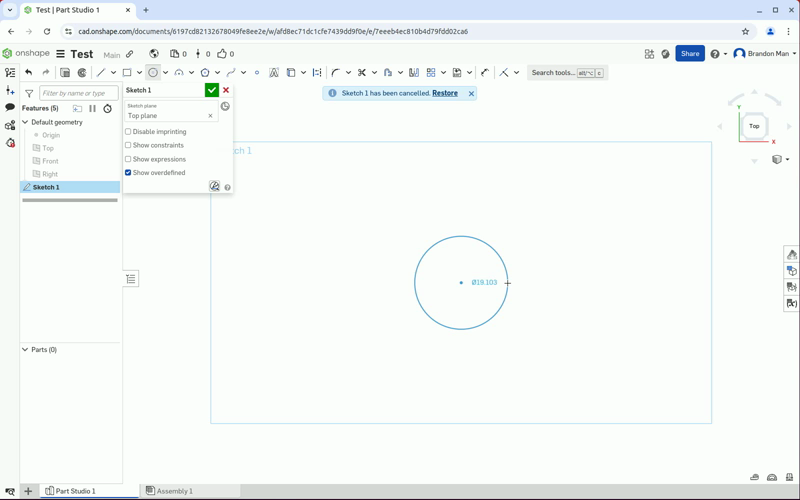
key(esc)
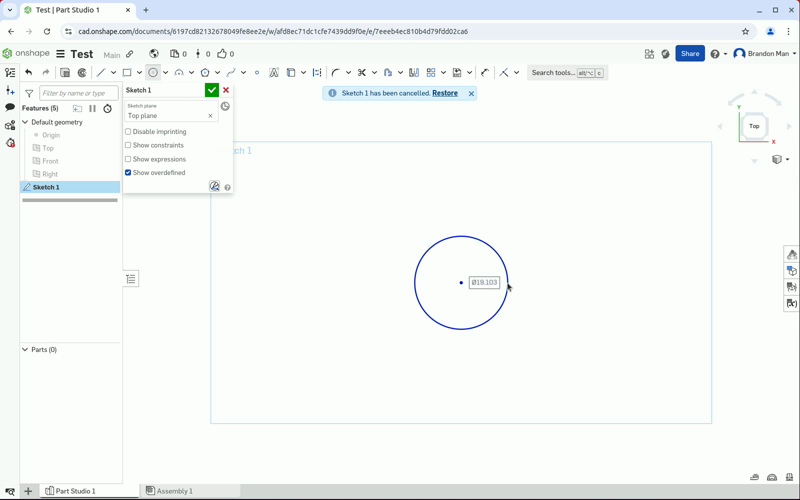
key(c)
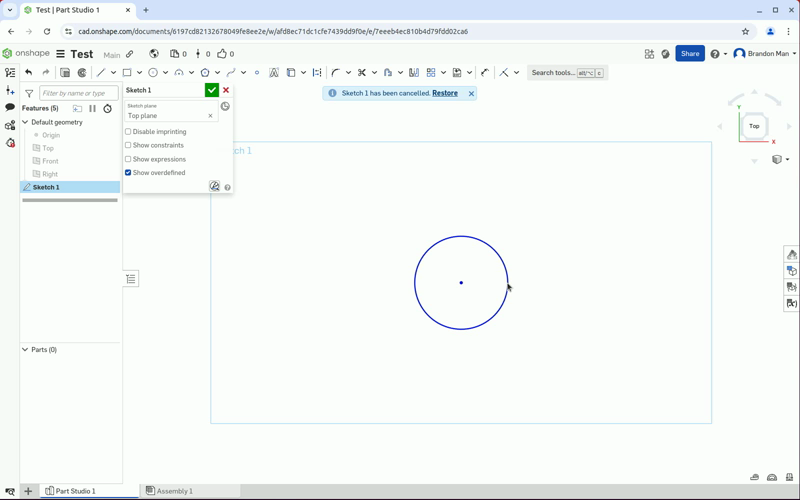
key_down(shift)
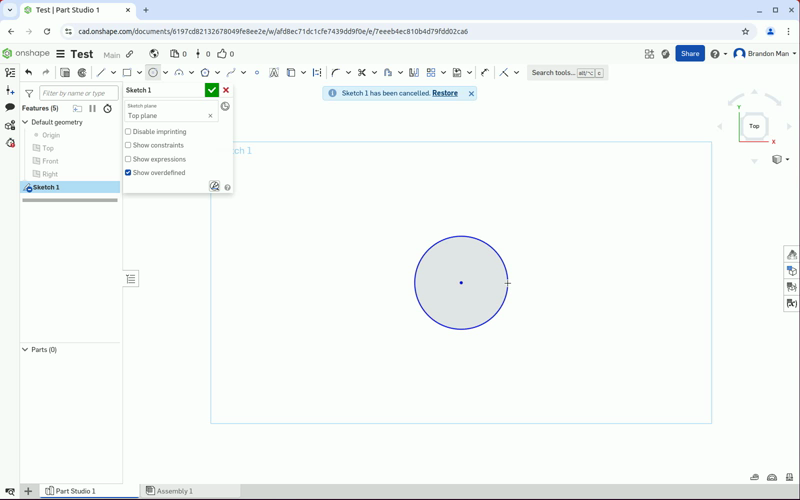
mouse_move(461, 282)
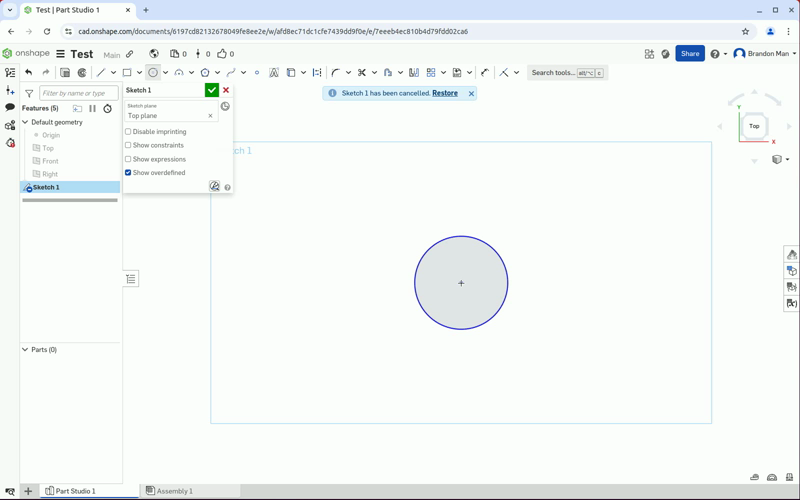
click(461, 282)
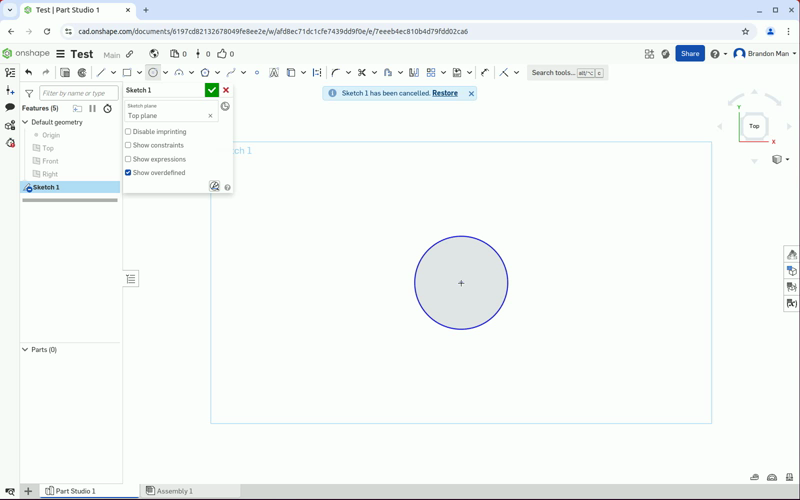
key_up(shift)
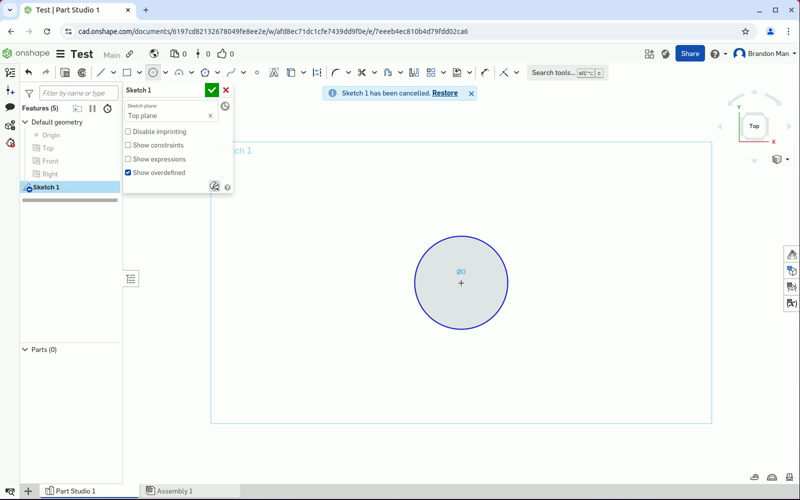
mouse_move(504, 282)
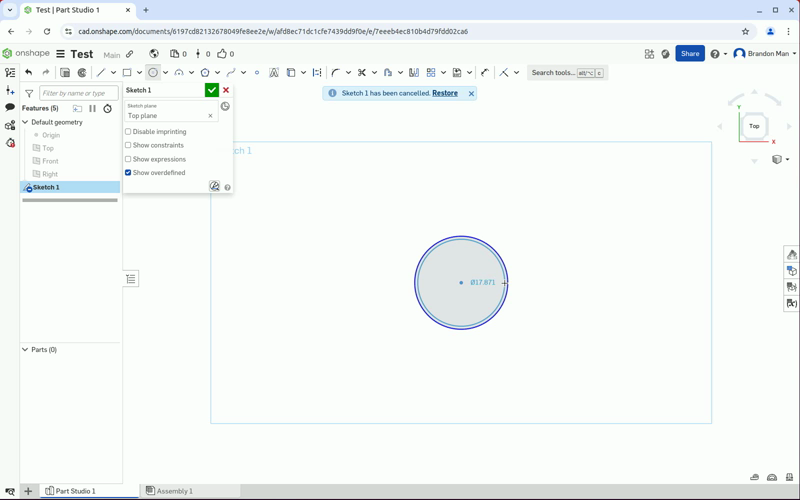
scroll(6)
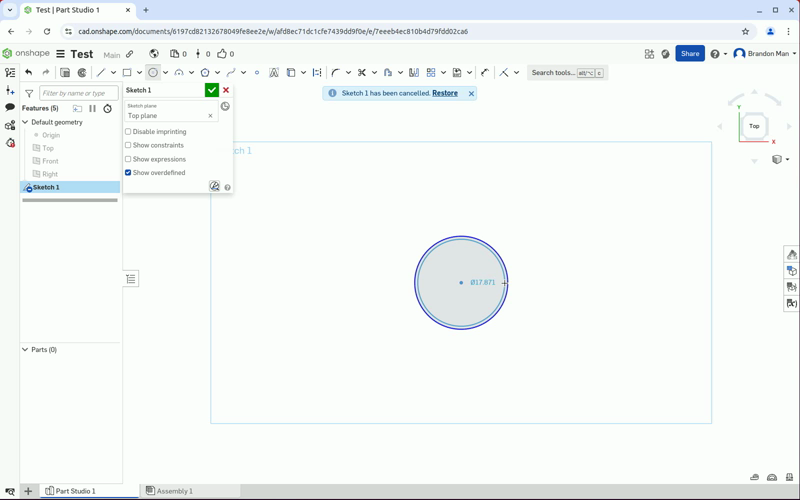
scroll(6)
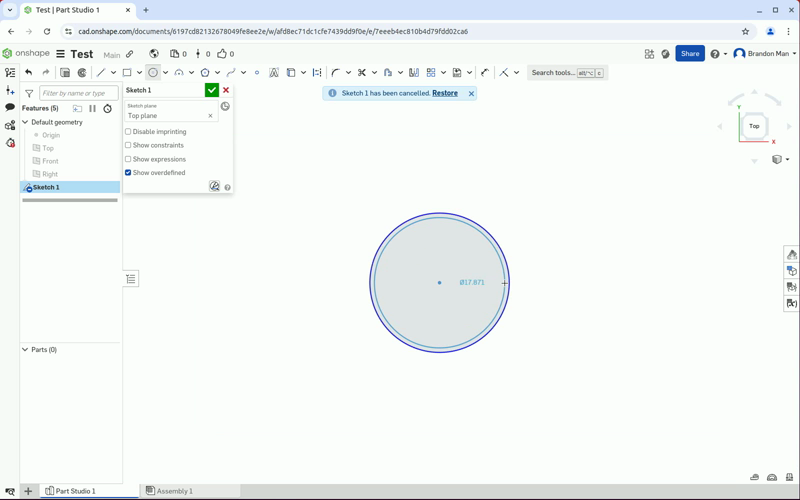
scroll(6)
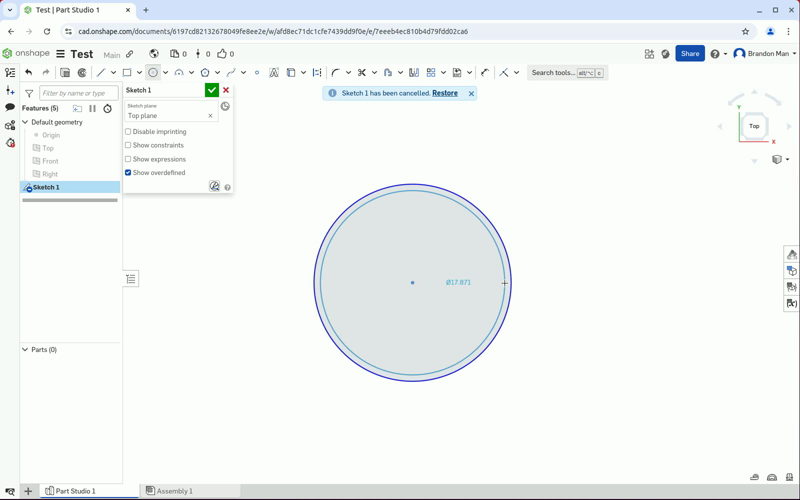
scroll(6)
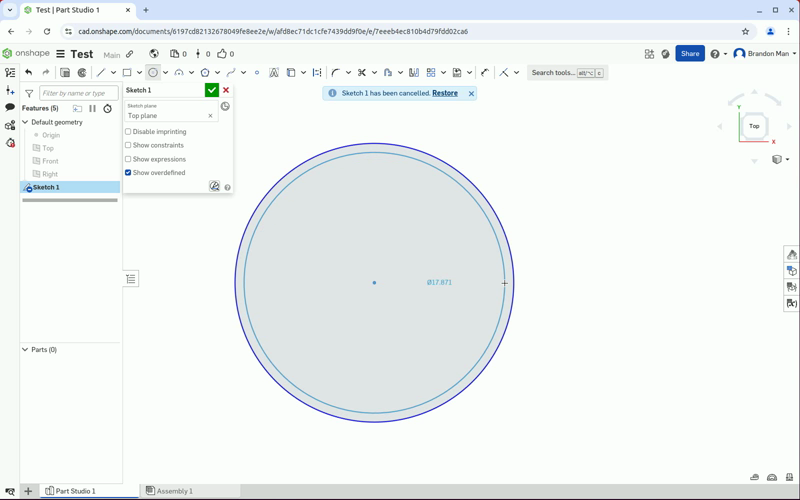
scroll(6)
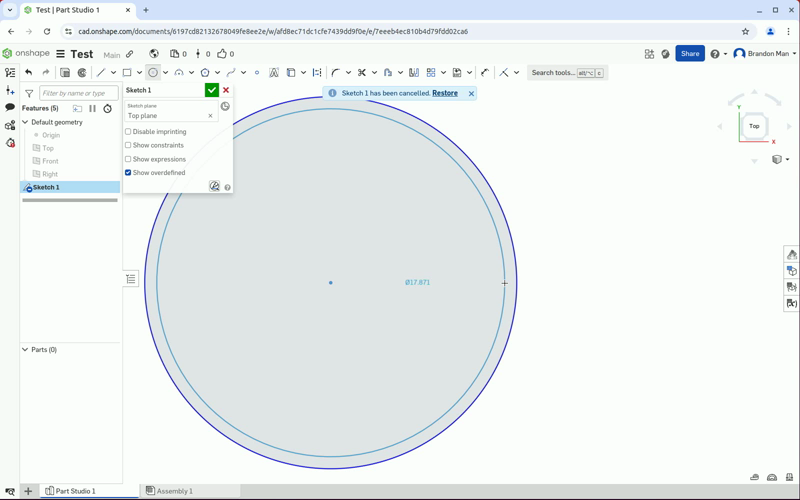
scroll(6)
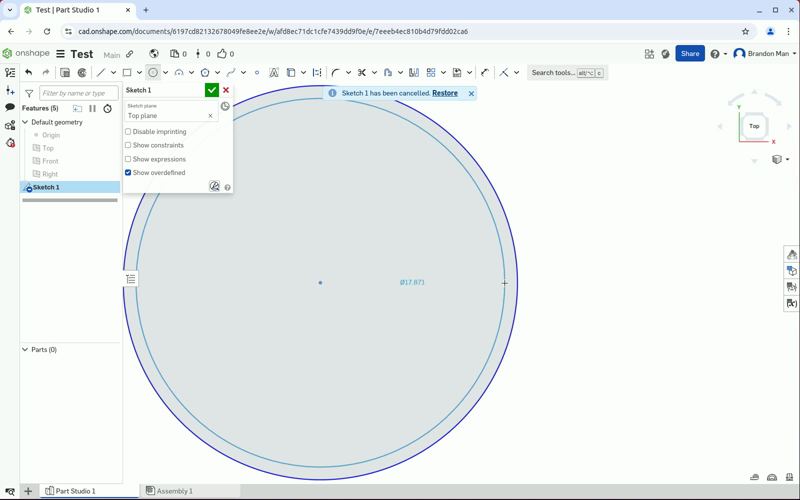
scroll(6)
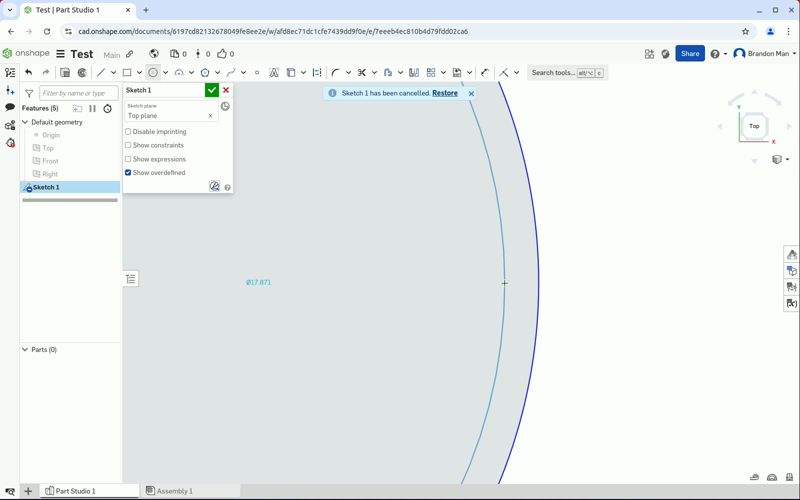
click(504, 282)
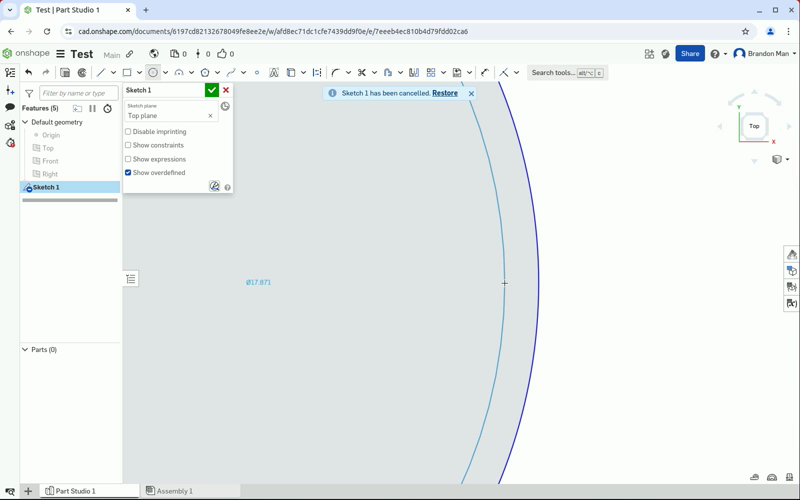
scroll(-6)
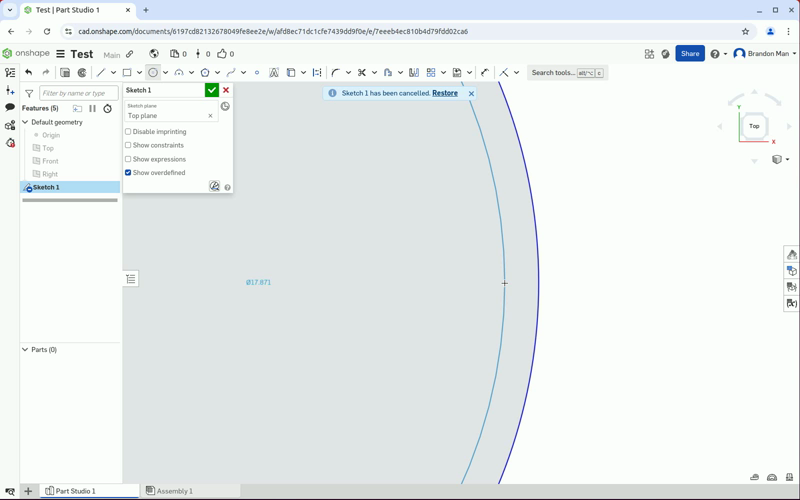
scroll(-6)
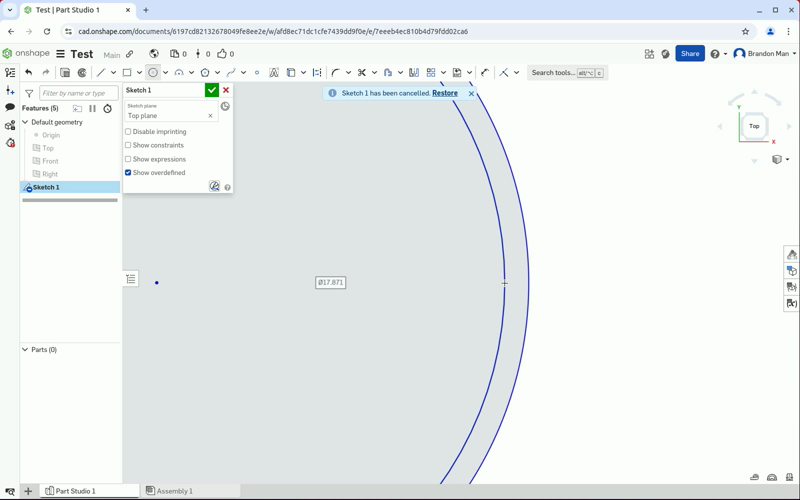
scroll(-6)
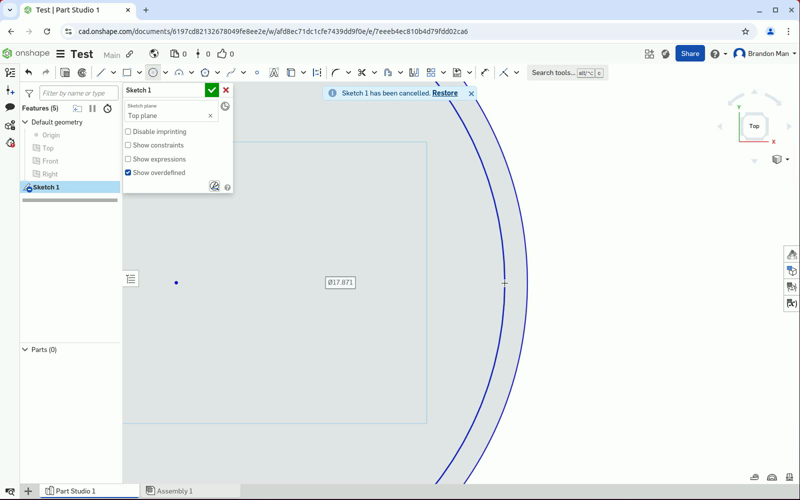
scroll(-6)
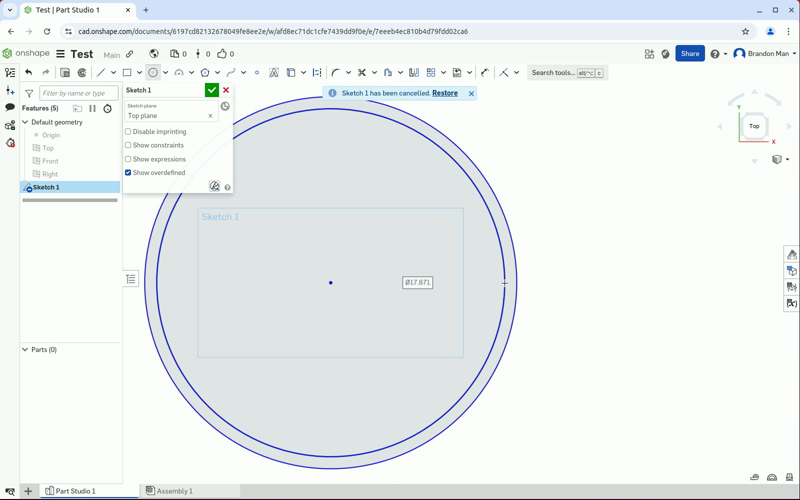
scroll(-6)
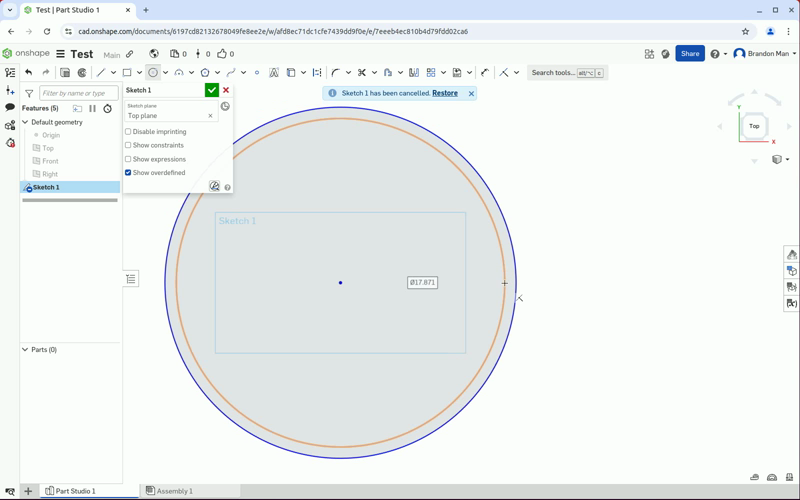
scroll(-6)
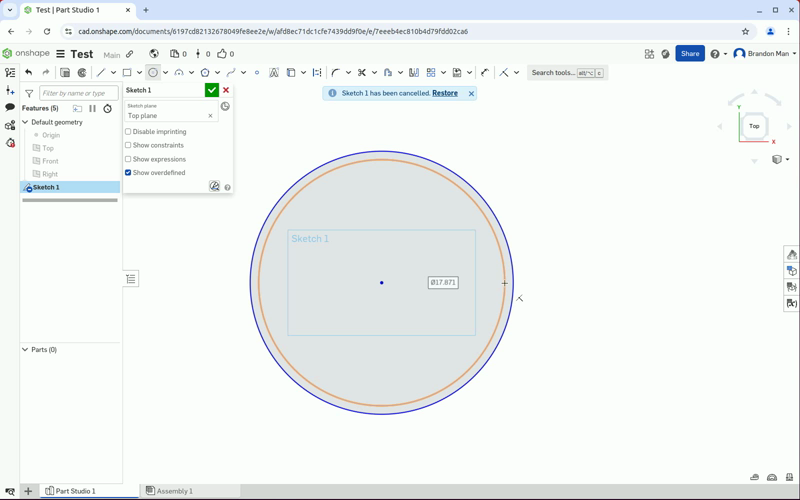
scroll(-6)
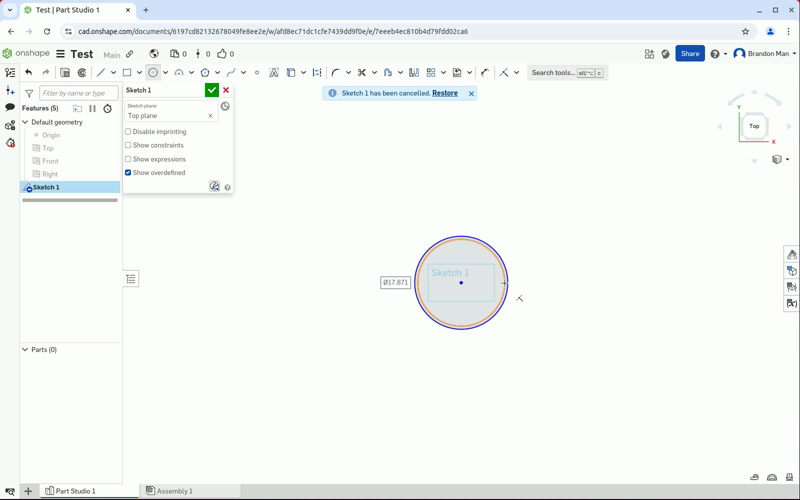
key(esc)
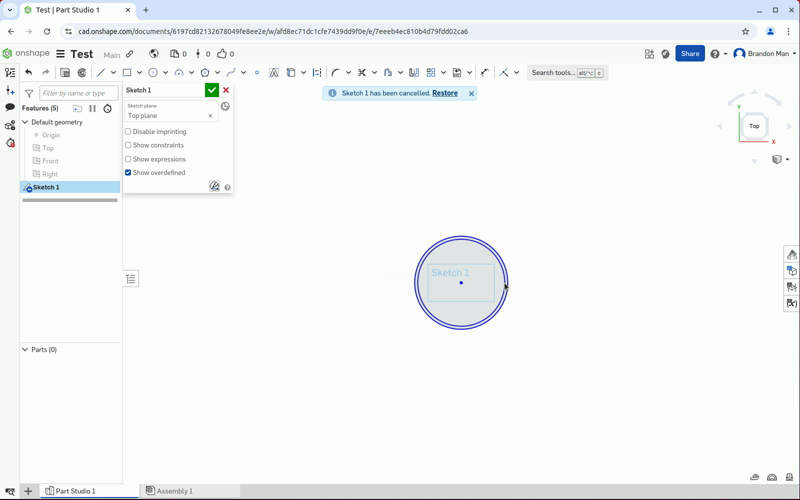
mouse_move(479, 323)
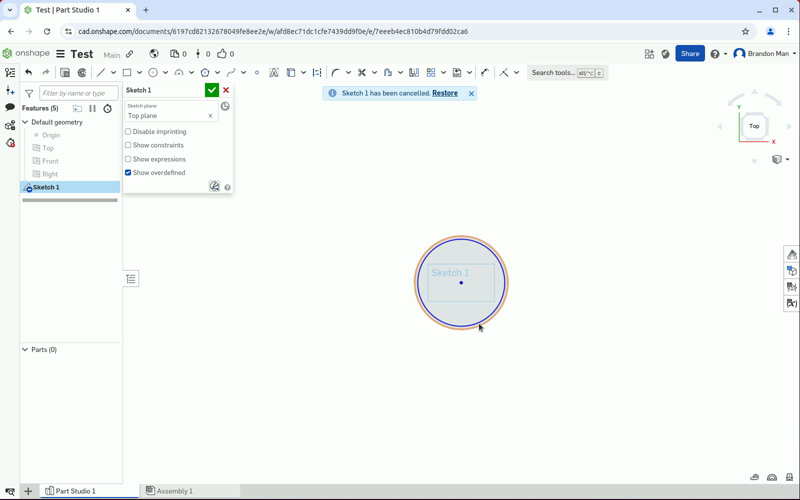
scroll(6)
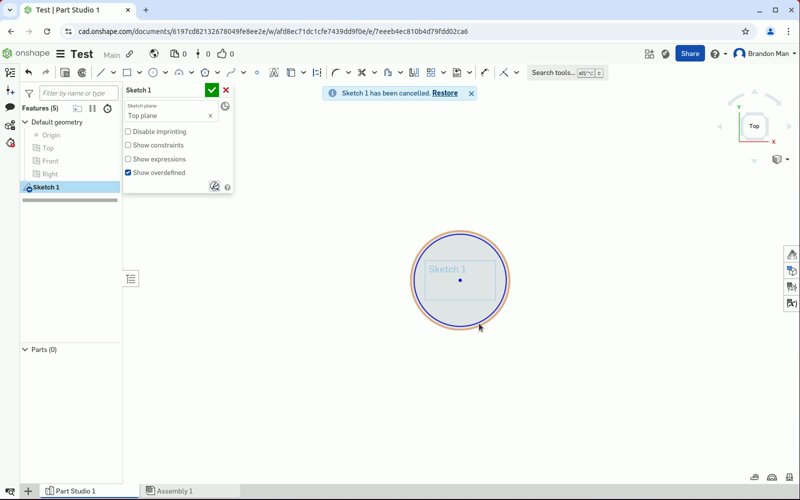
scroll(6)
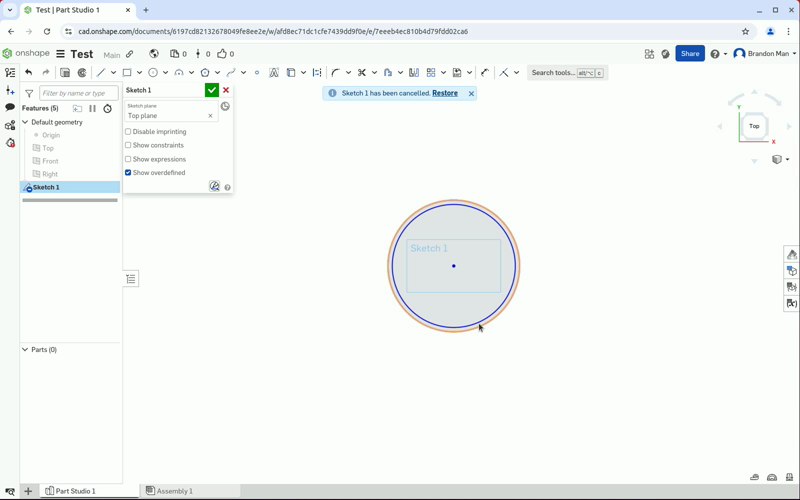
scroll(6)
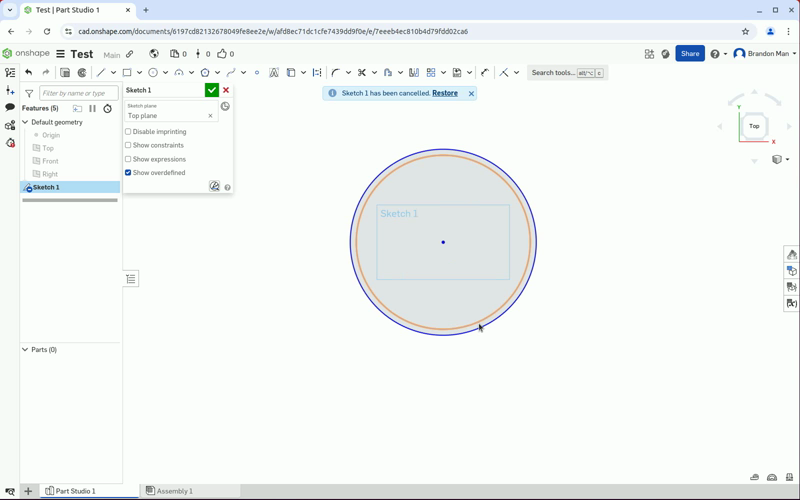
scroll(6)
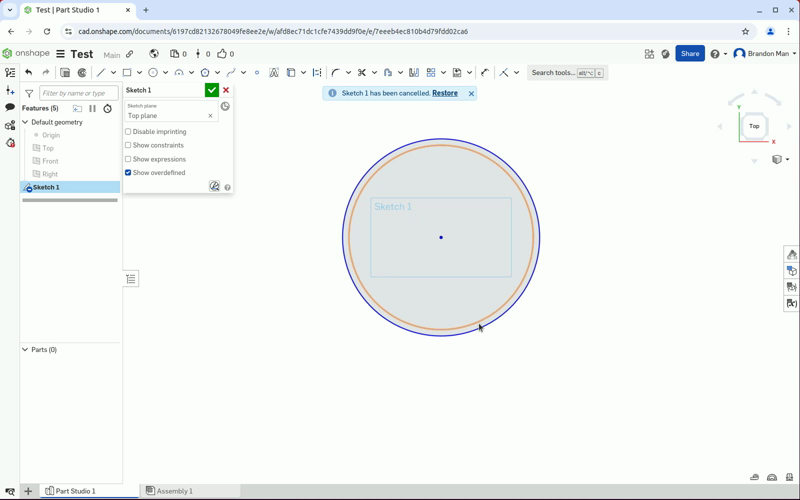
scroll(6)
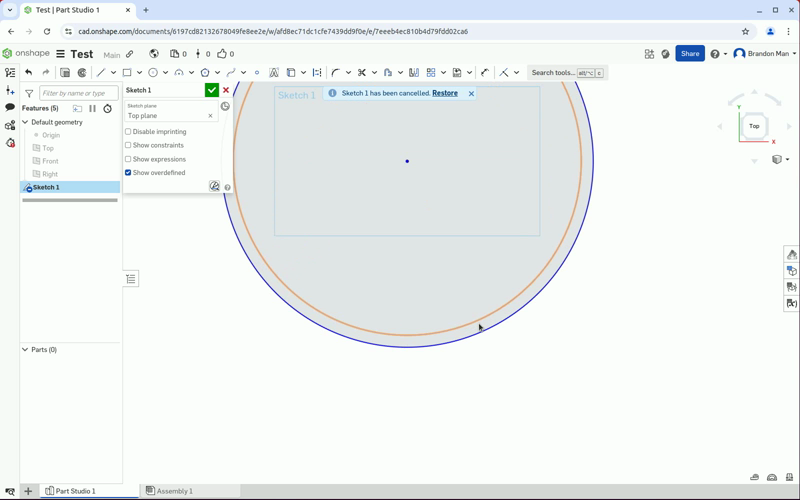
scroll(6)
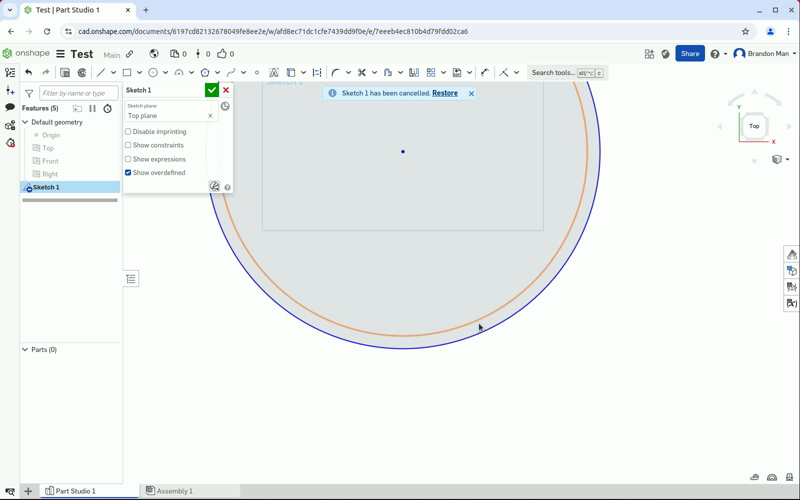
scroll(6)
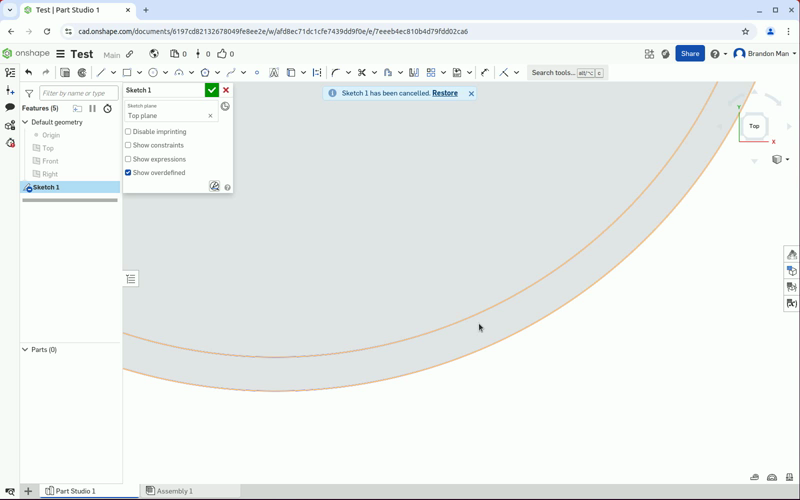
click(479, 323)
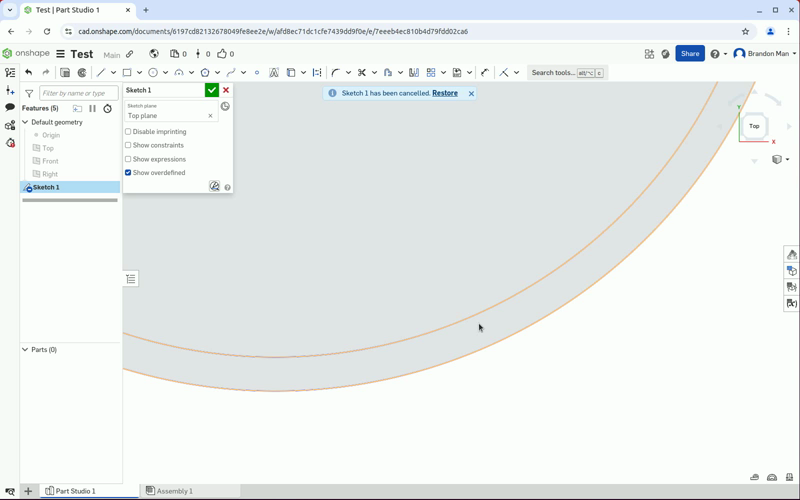
scroll(-6)
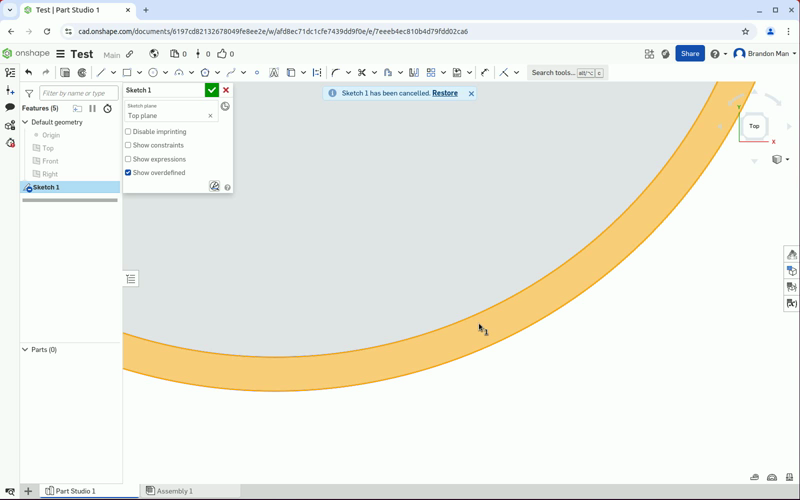
scroll(-6)
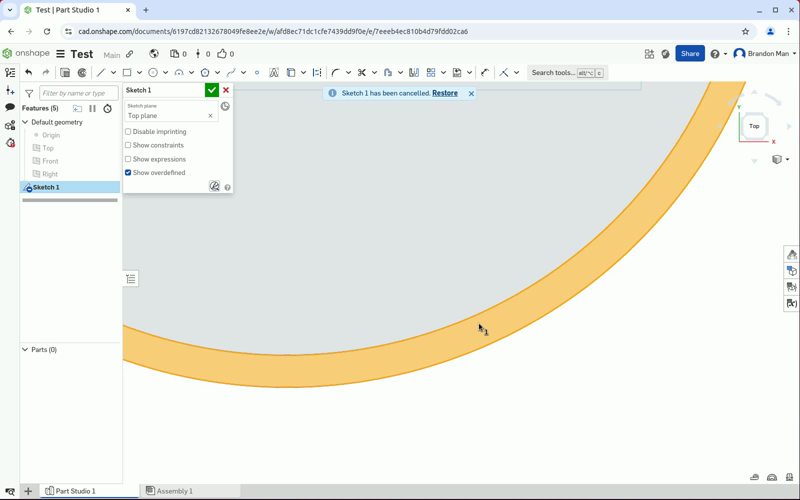
scroll(-6)
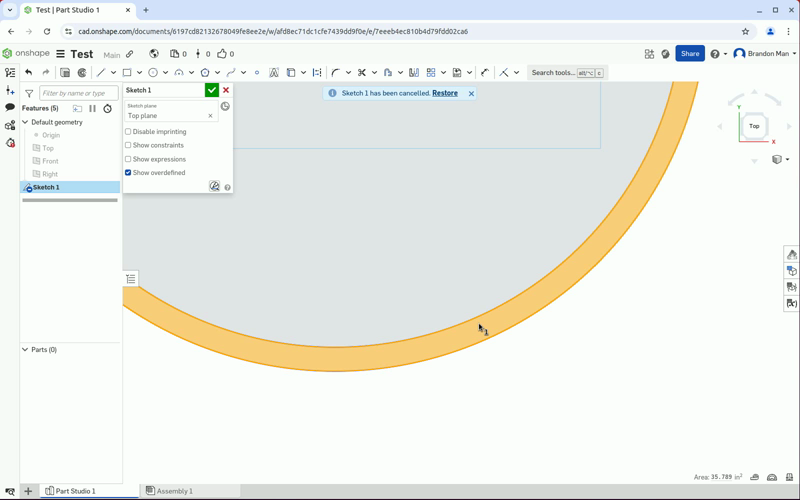
scroll(-6)
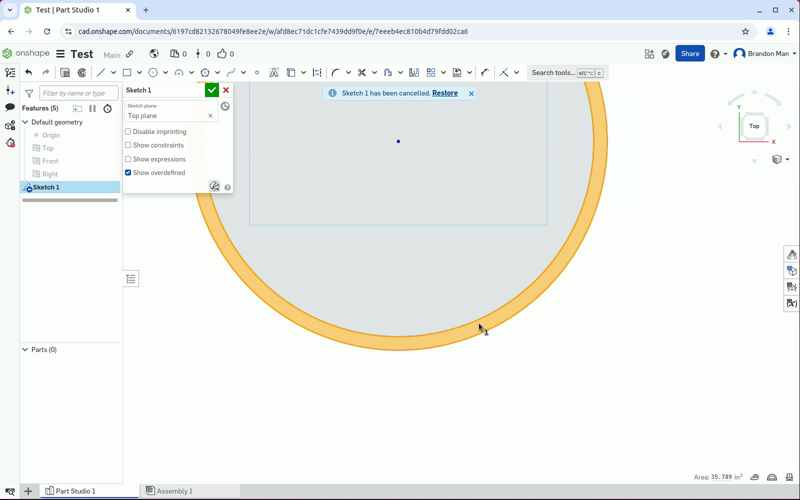
scroll(-6)
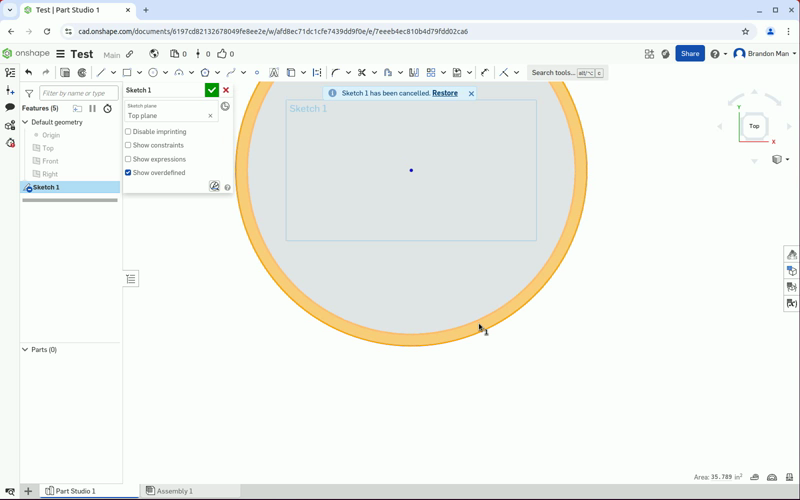
scroll(-6)
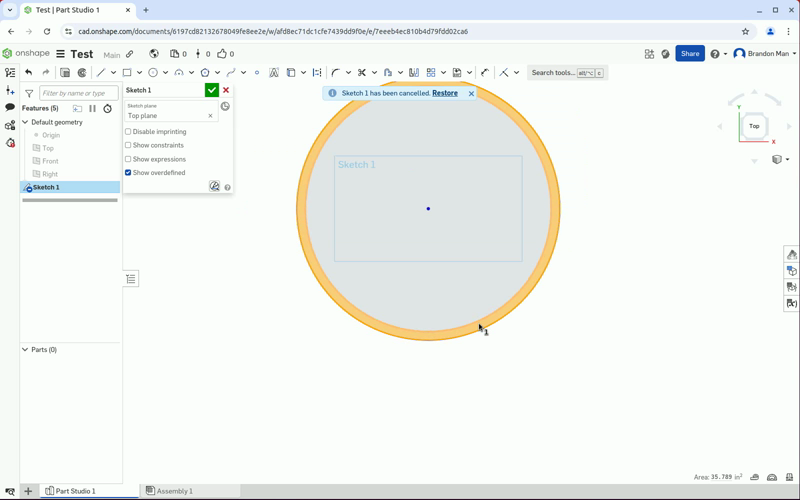
scroll(-6)
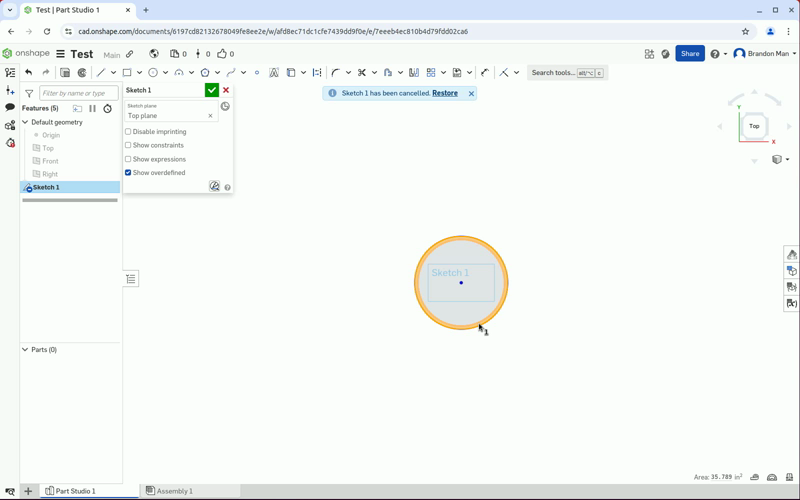
mouse_move(73, 352)
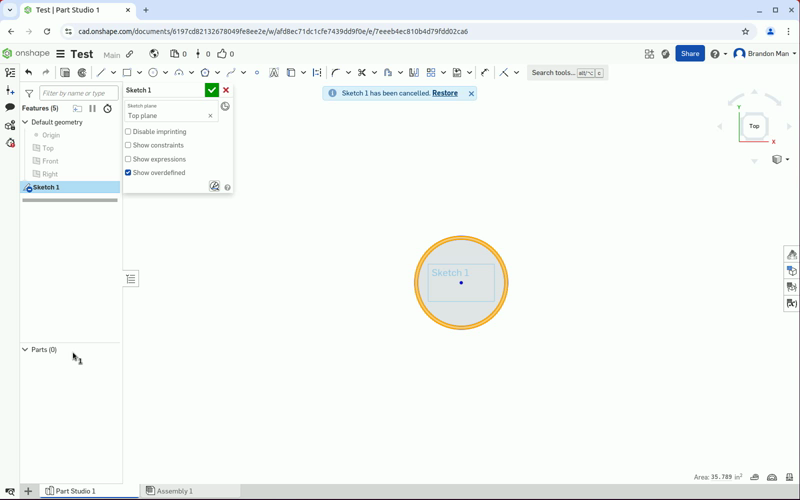
key(shift+y)
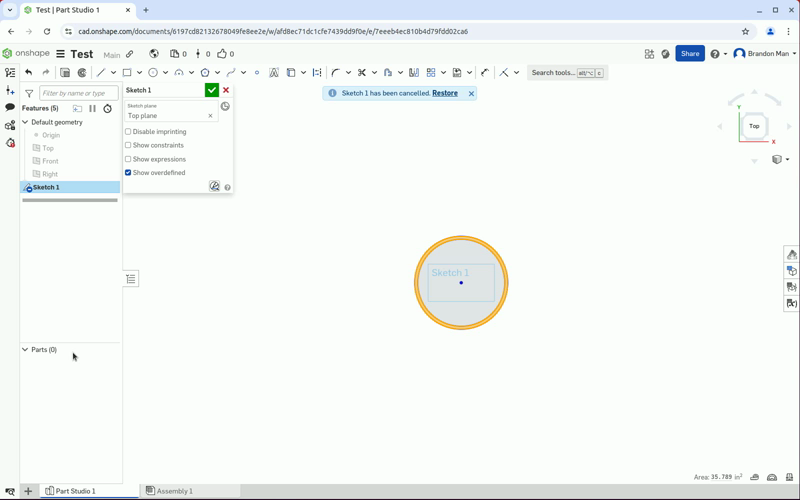
key(shift+e)
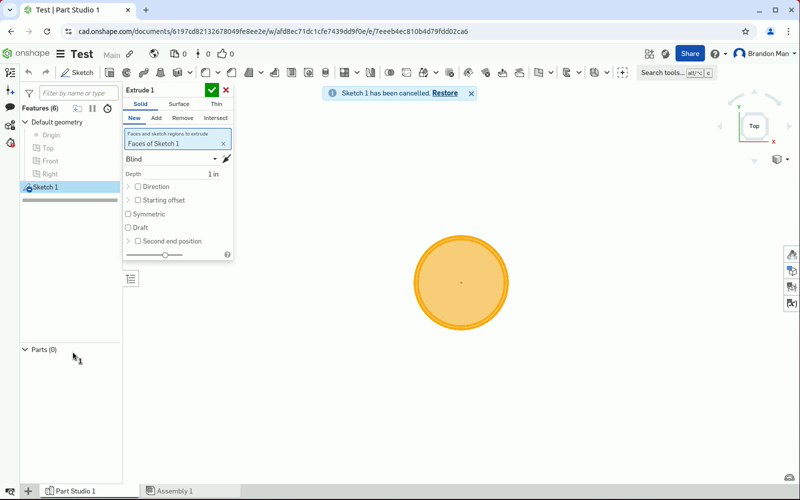
mouse_move(143, 106)
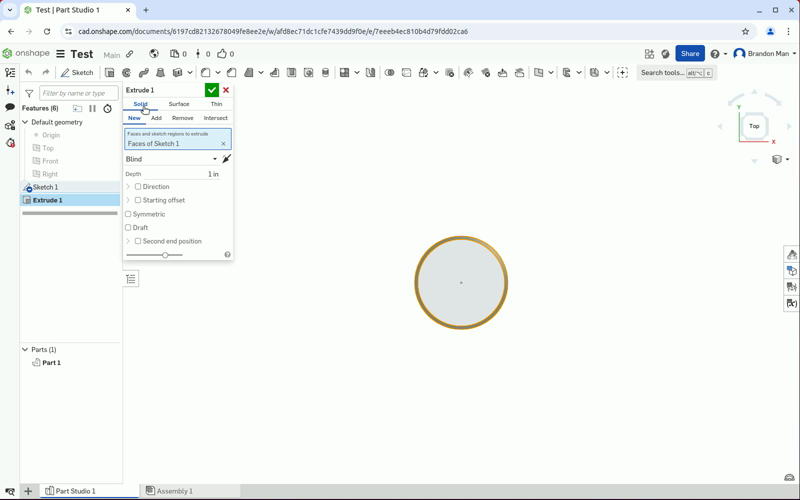
click(143, 106)
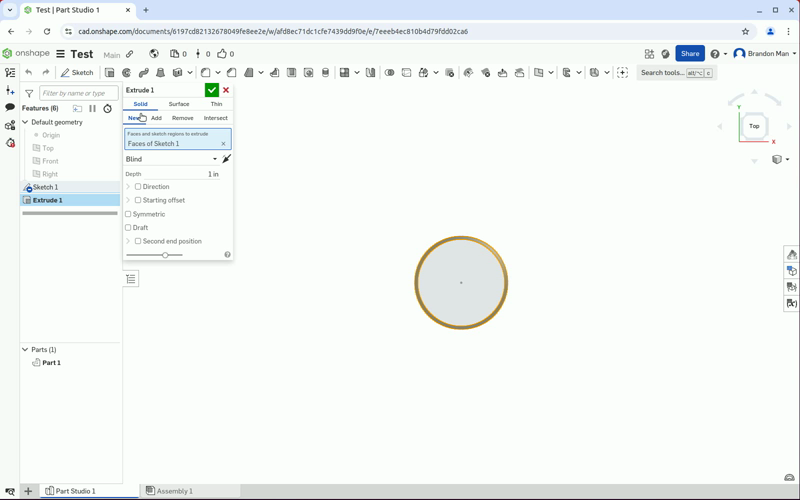
mouse_move(137, 120)
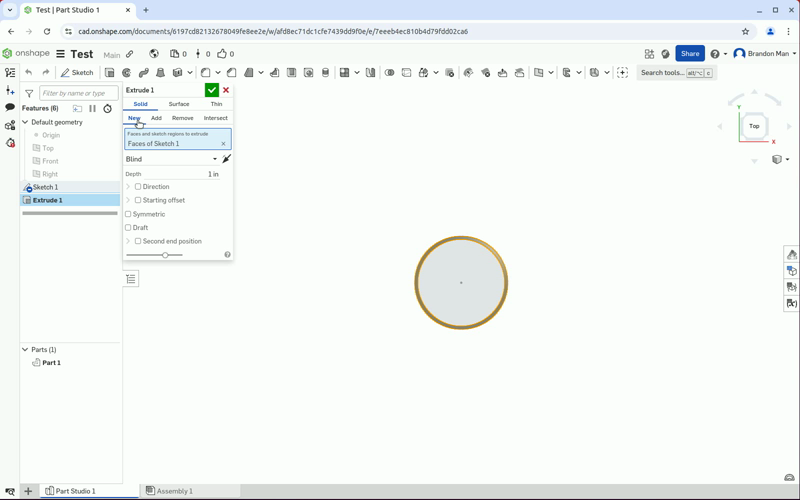
click(137, 120)
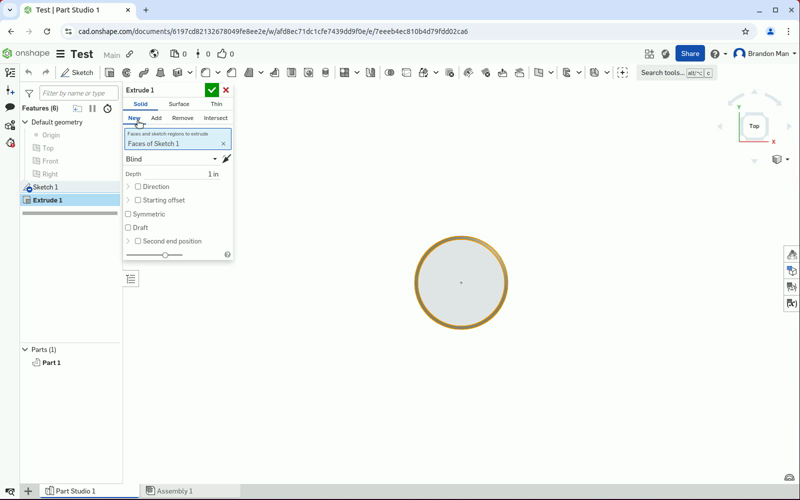
key(tab, 4)
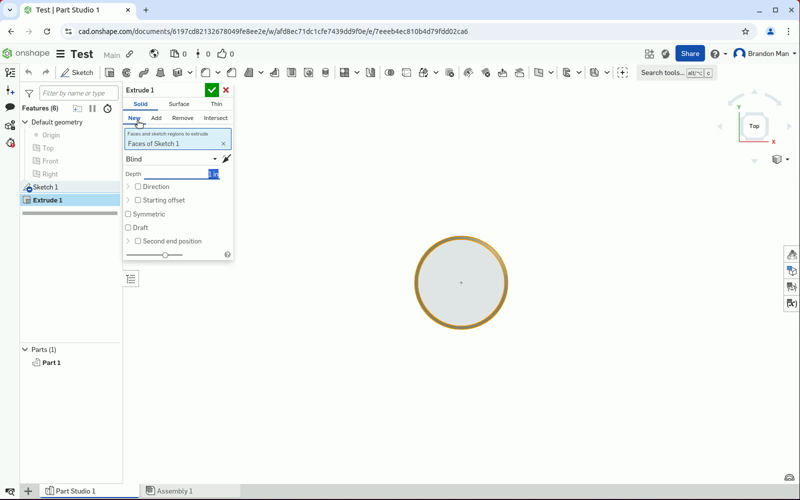
text(23.108)
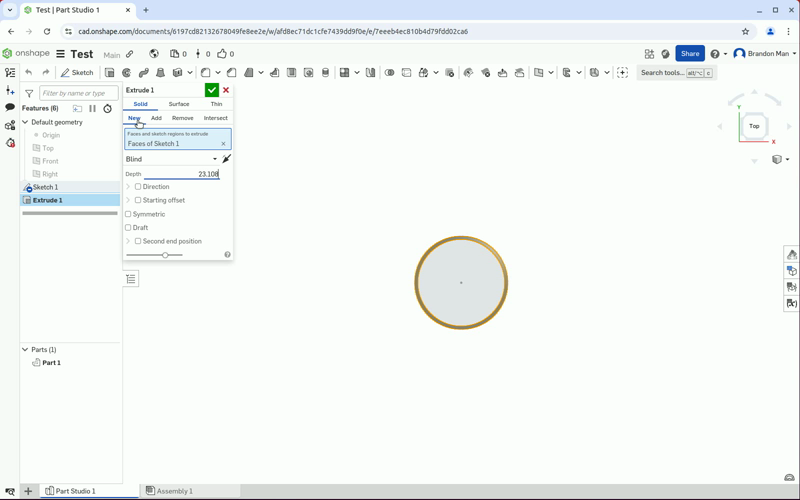
key(enter)
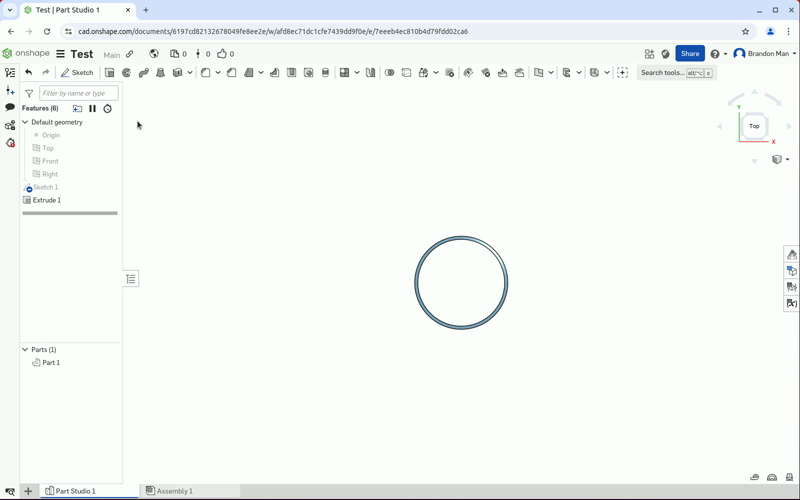
key(shift+h)
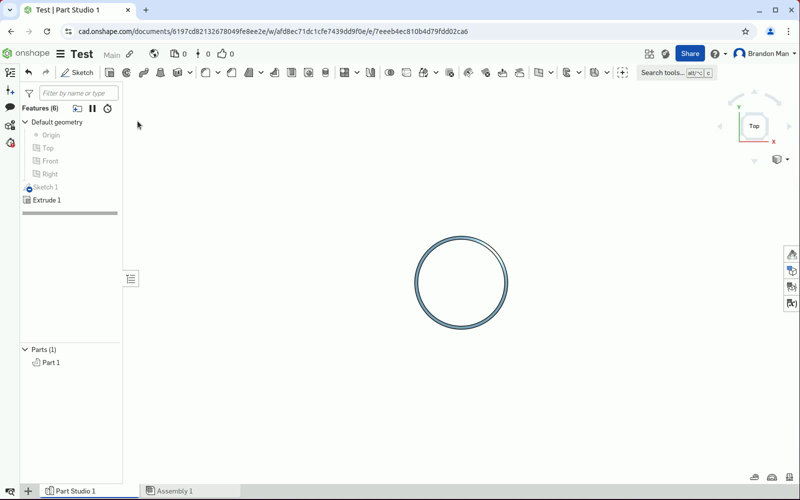
key(shift+h)
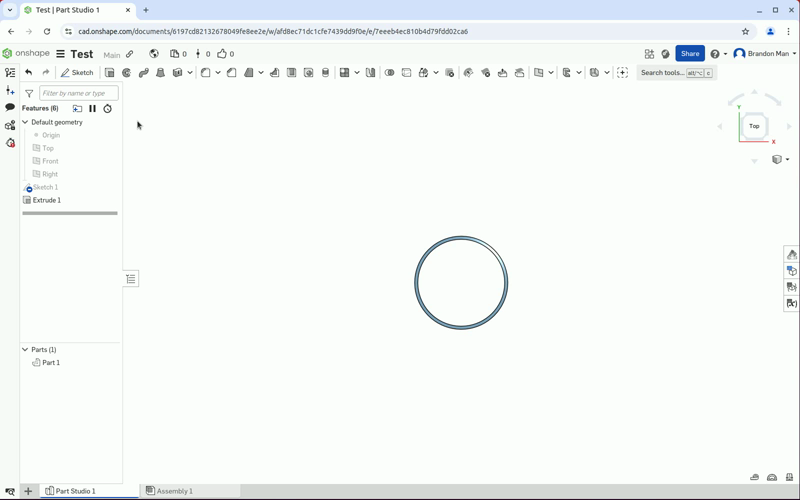
mouse_move(73, 189)
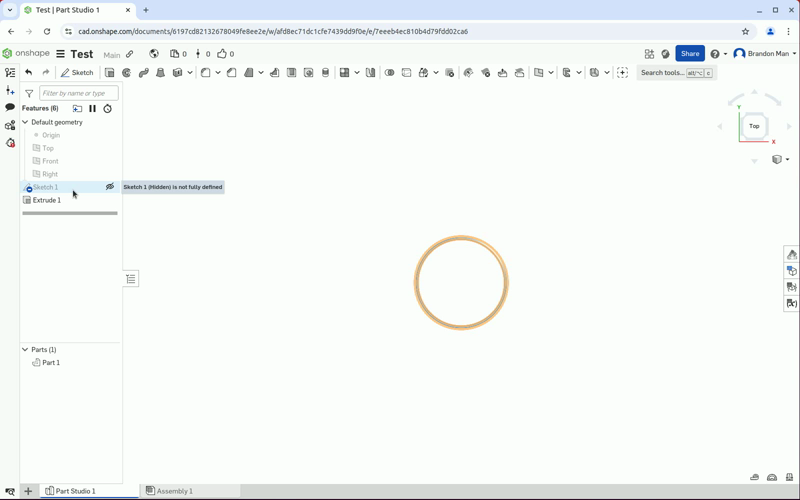
click(73, 189)
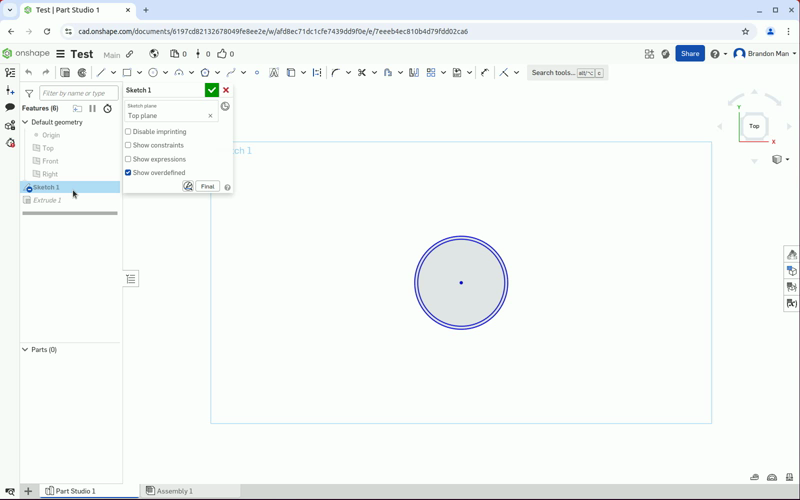
mouse_move(229, 92)
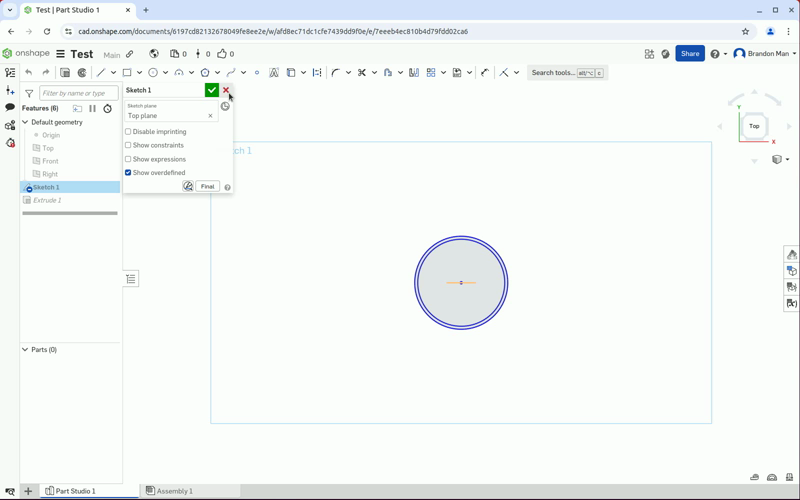
click(229, 92)
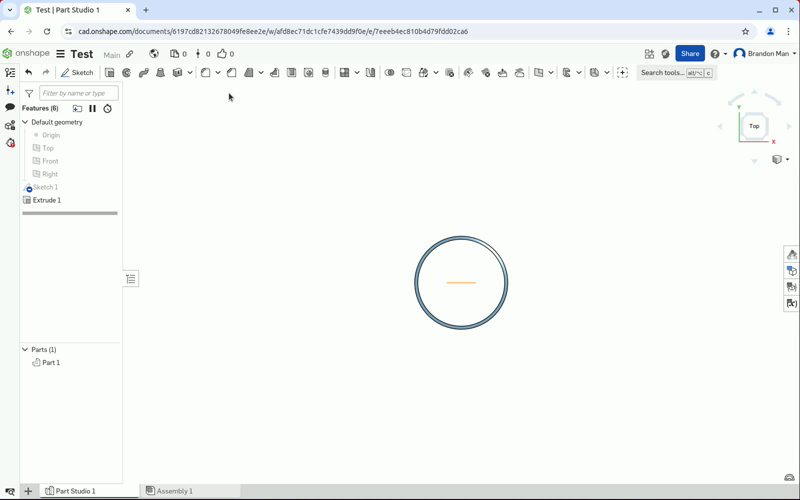
mouse_move(73, 352)
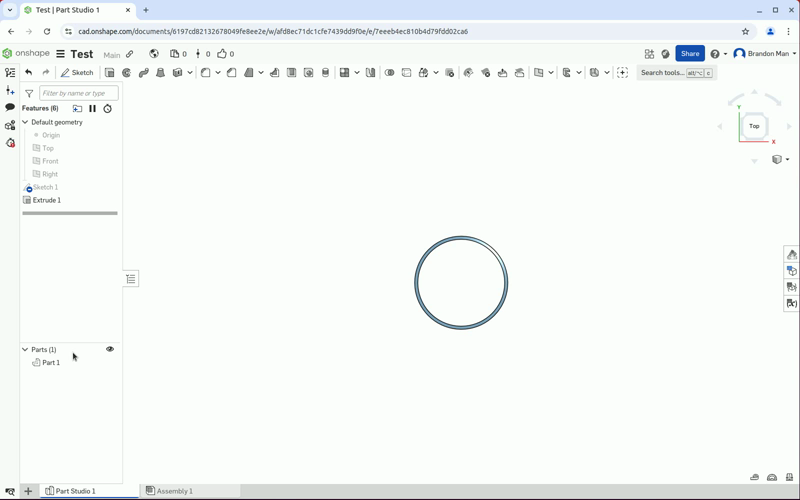
key(y)
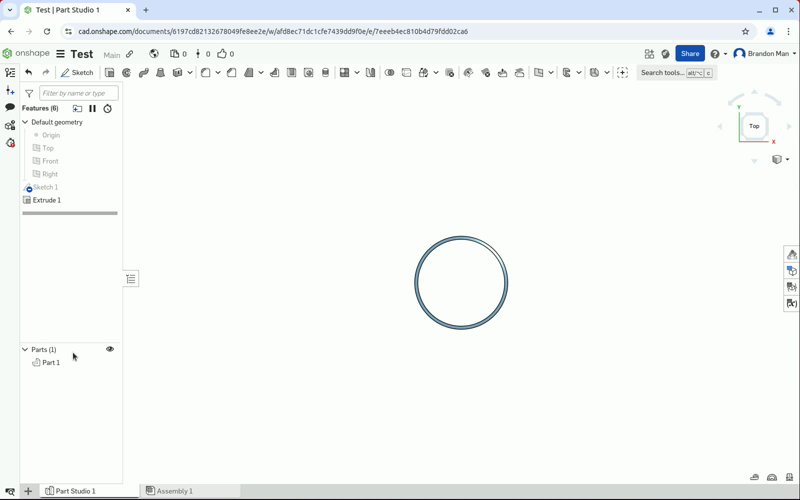
key(shift+p)
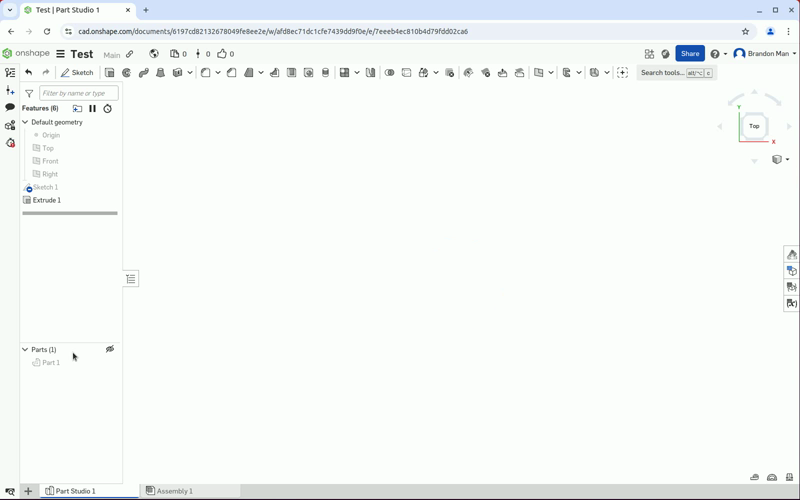
key(space)
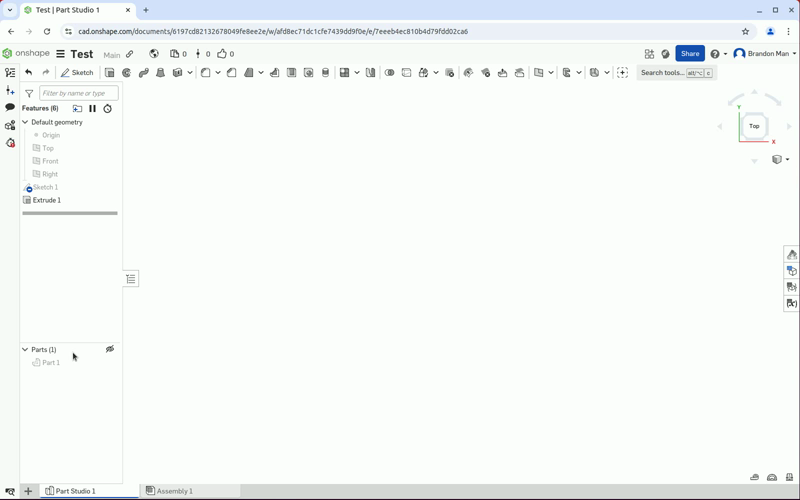
key_down(shift)
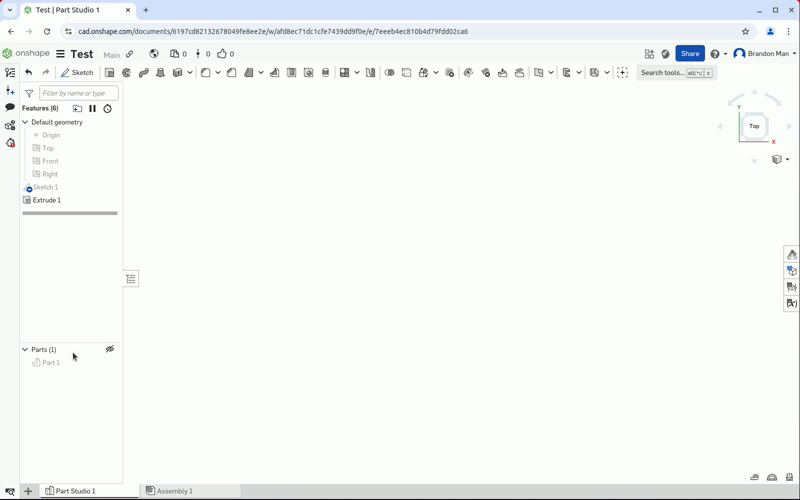
key(up)
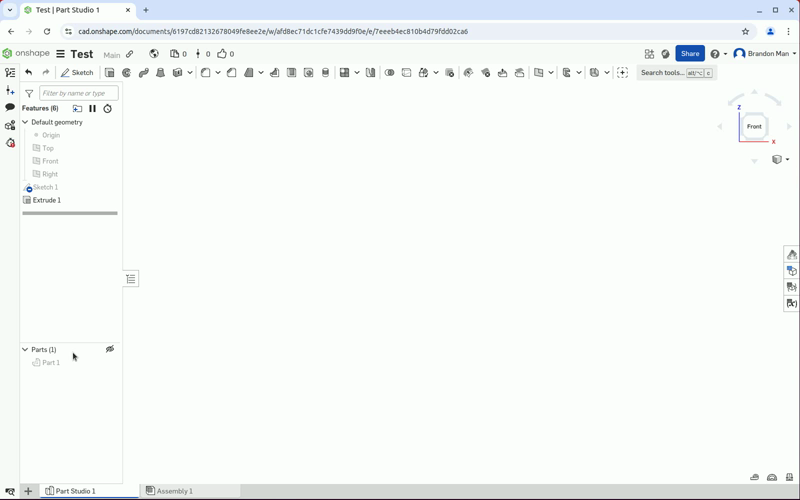
key_up(shift)
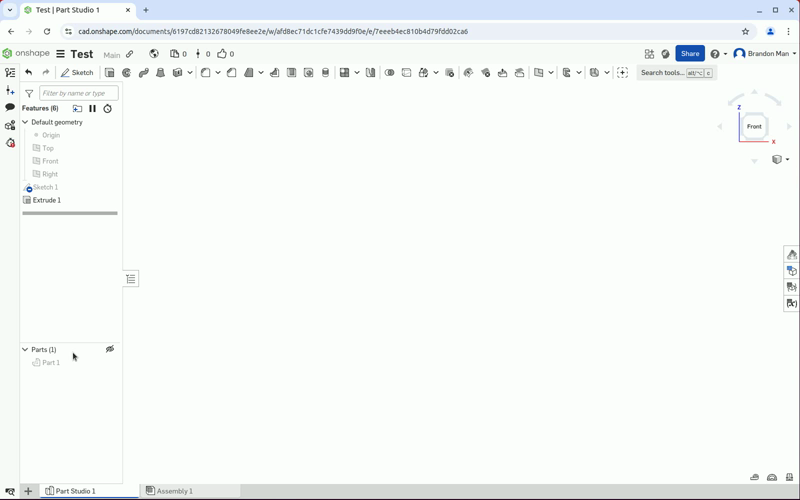
key(space)
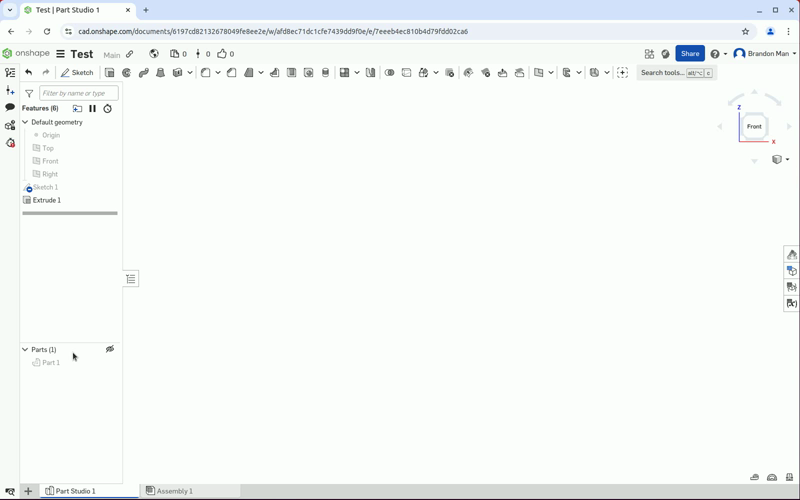
key_down(shift)
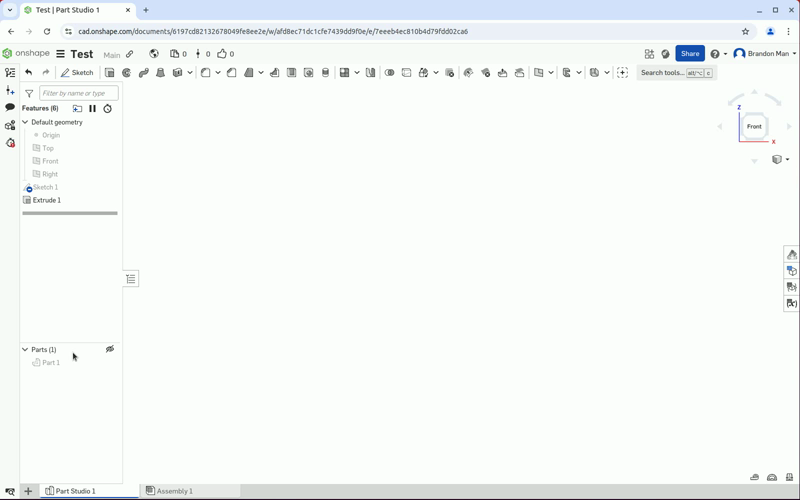
key(left)
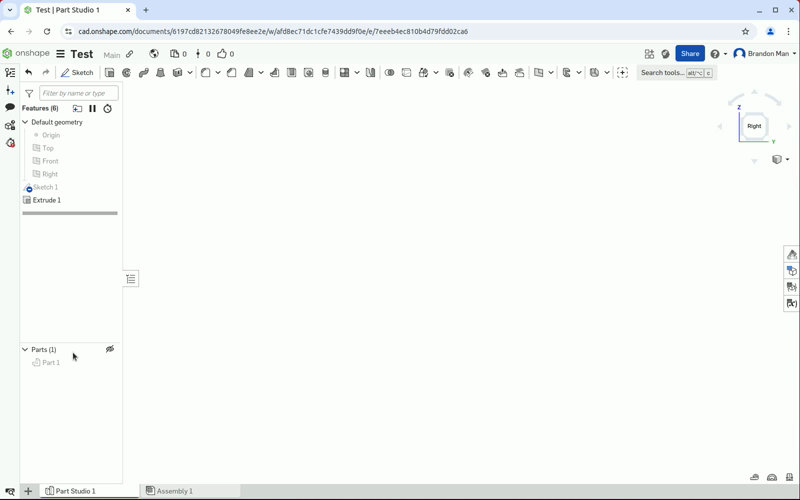
key_up(shift)
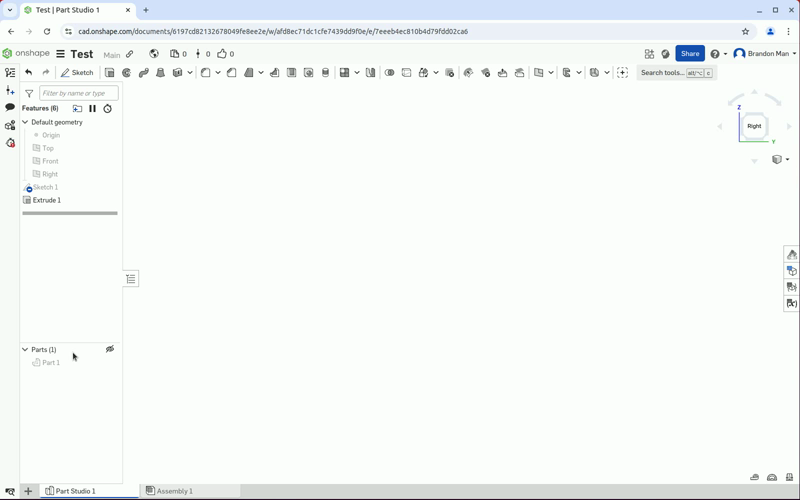
mouse_move(73, 352)
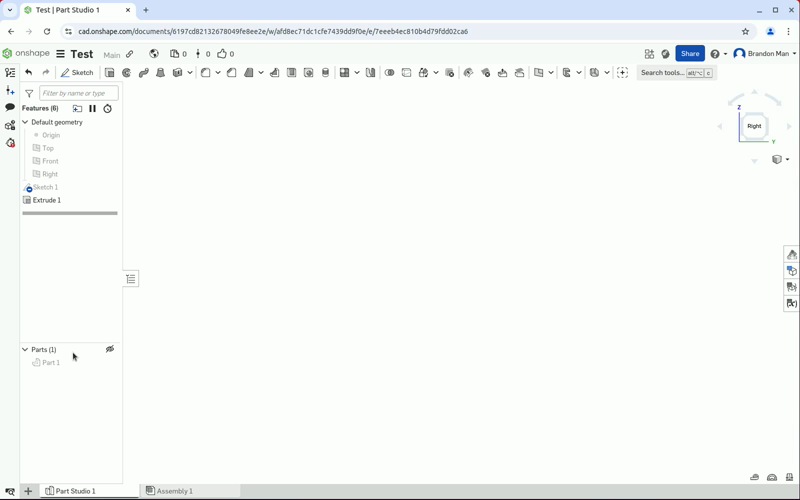
key(shift+y)
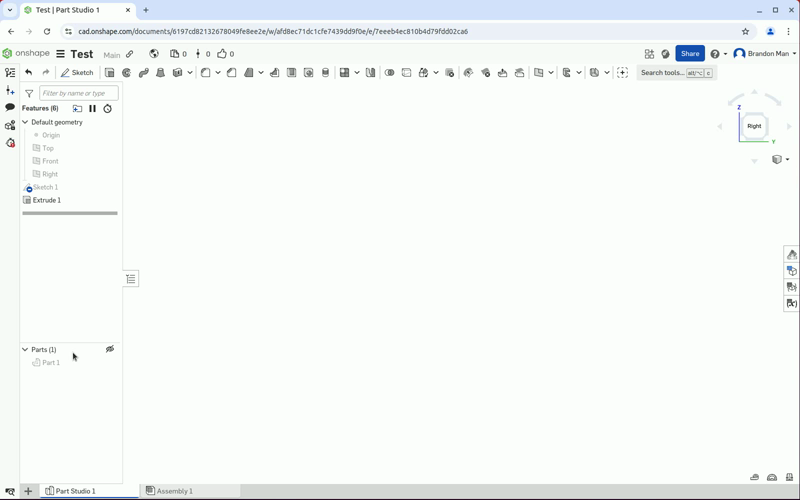
key(shift+s)
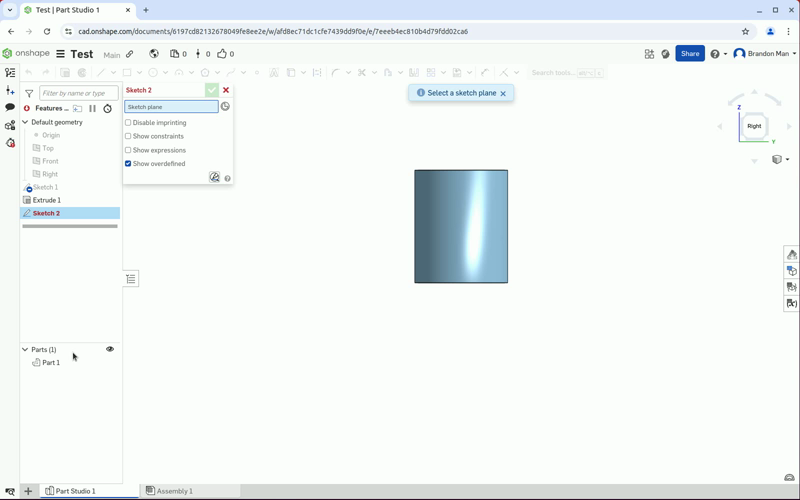
mouse_move(73, 176)
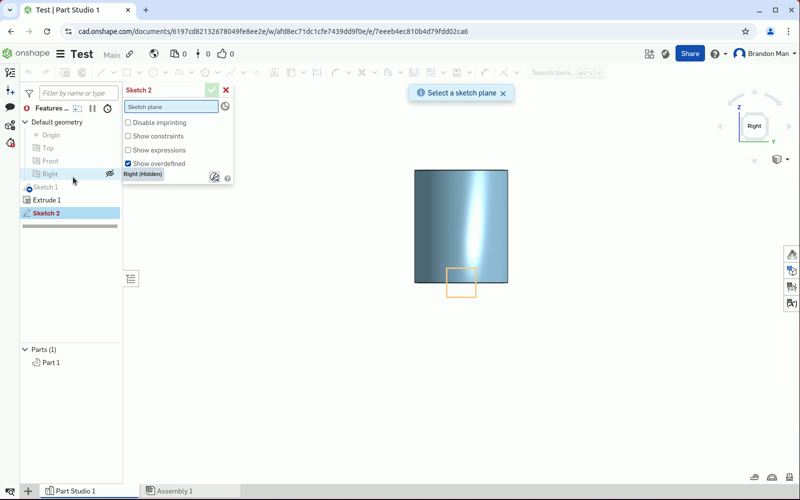
click(73, 176)
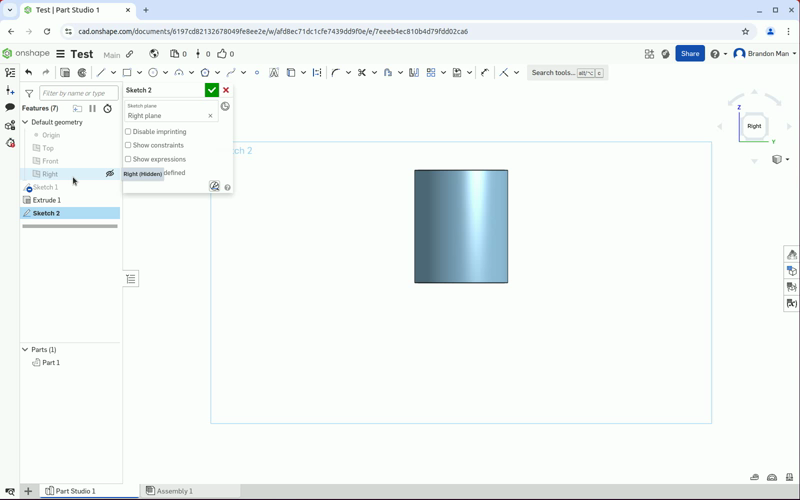
mouse_move(73, 352)
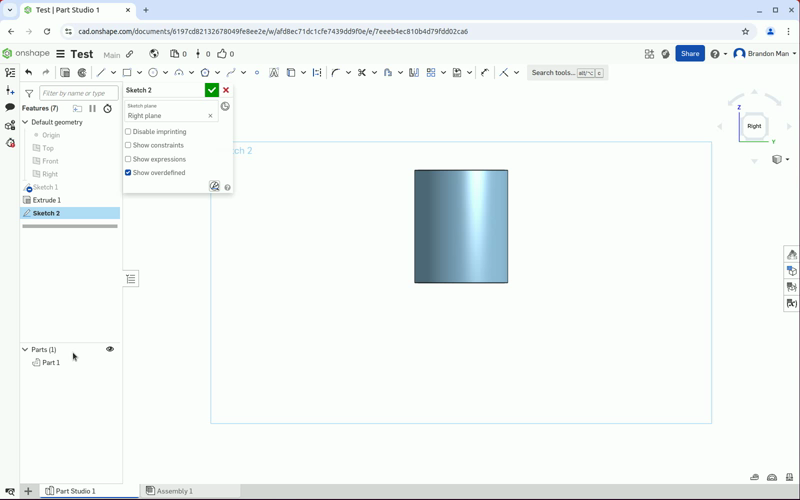
key(y)
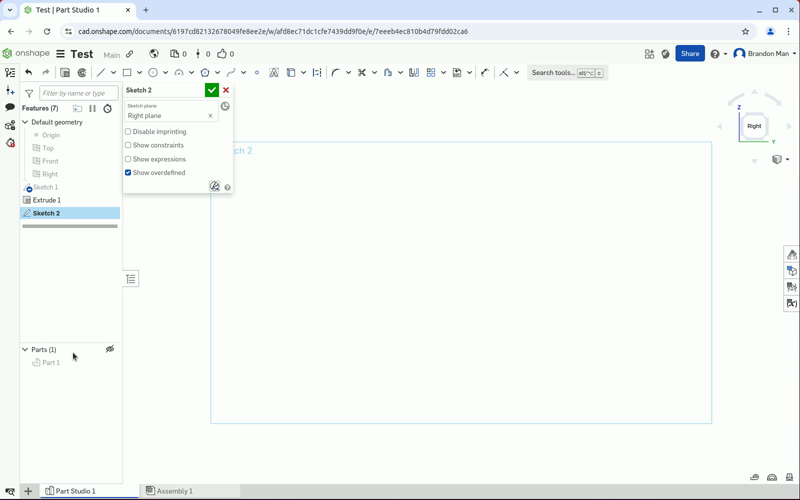
key(c)
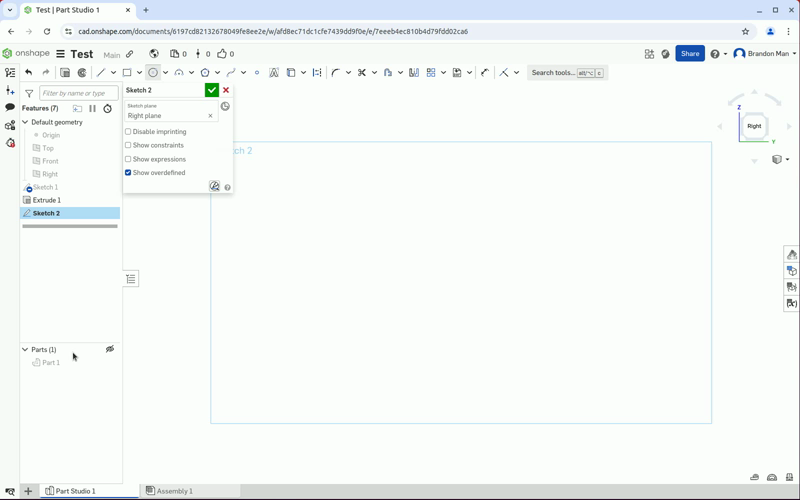
key_down(shift)
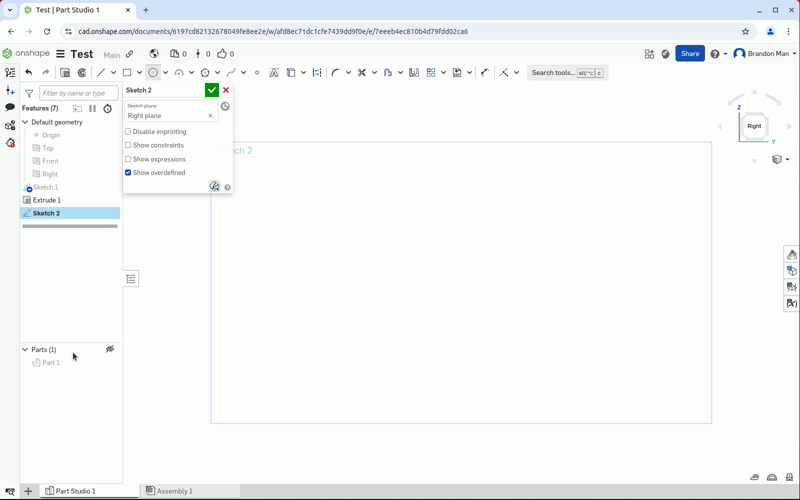
mouse_move(461, 270)
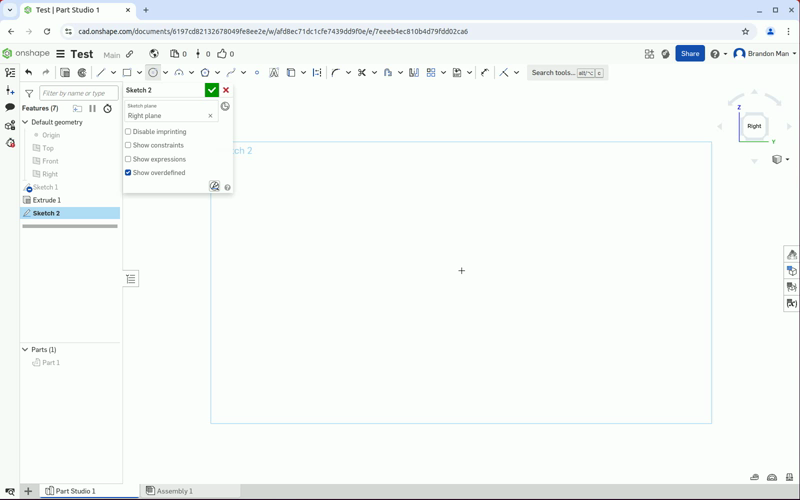
click(461, 270)
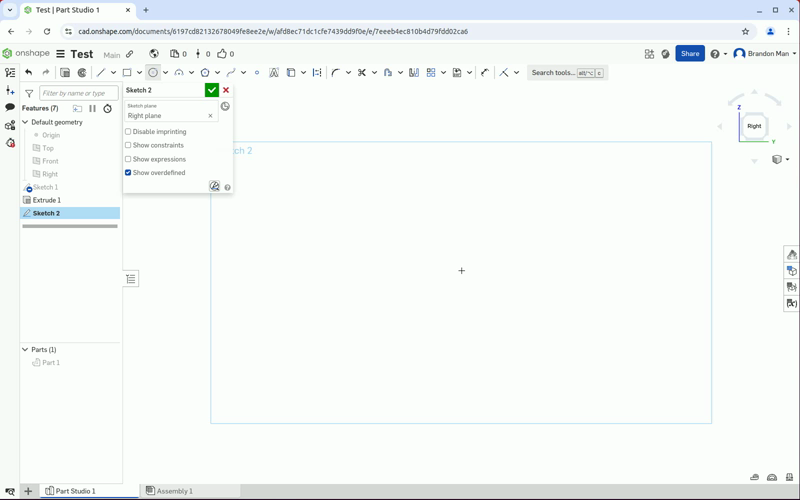
key_up(shift)
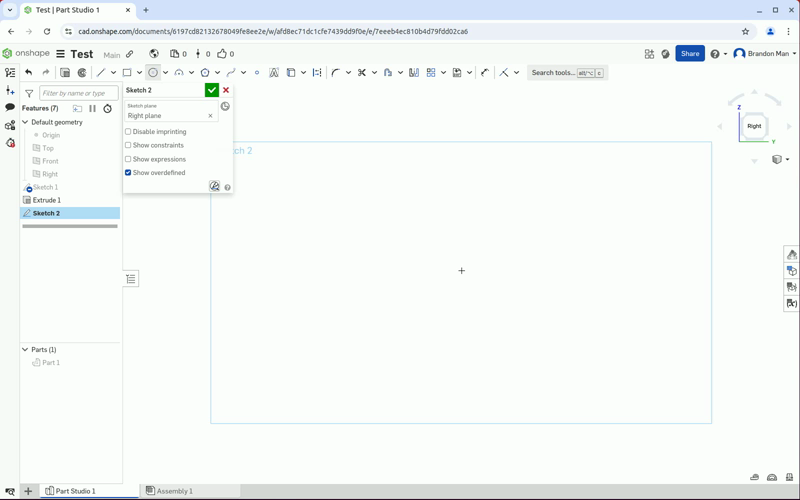
mouse_move(471, 270)
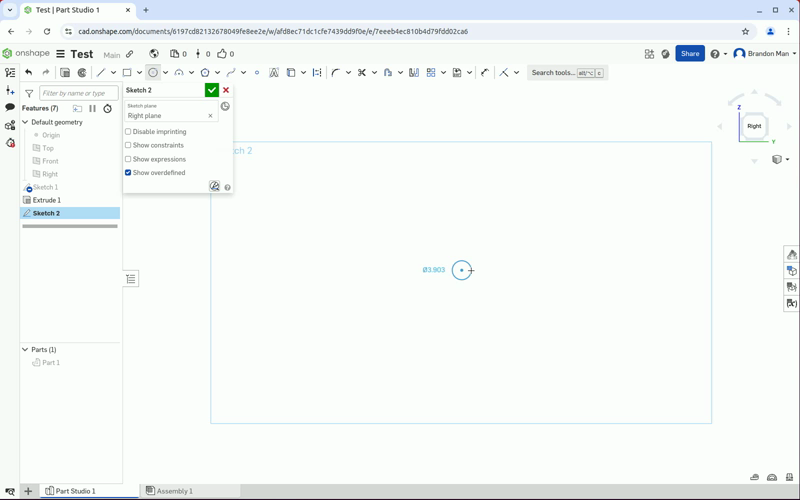
click(471, 270)
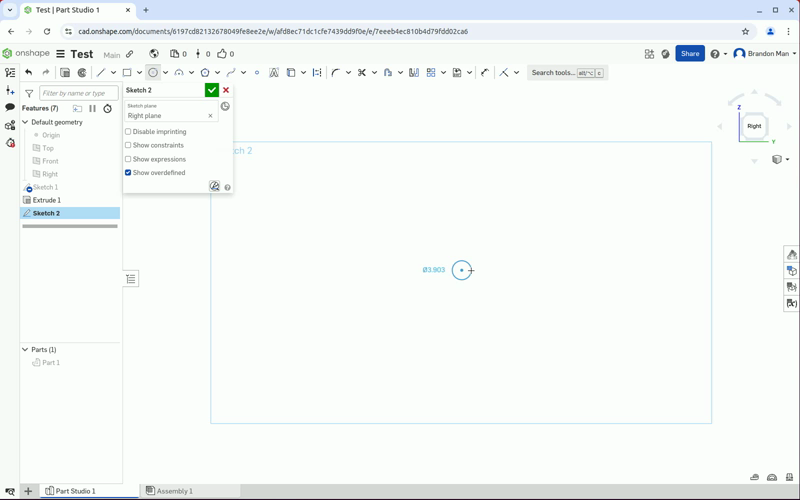
key(esc)
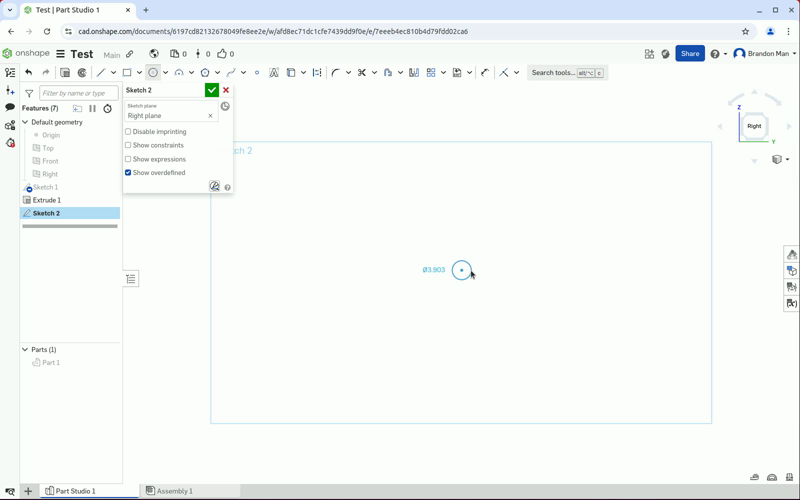
mouse_move(460, 276)
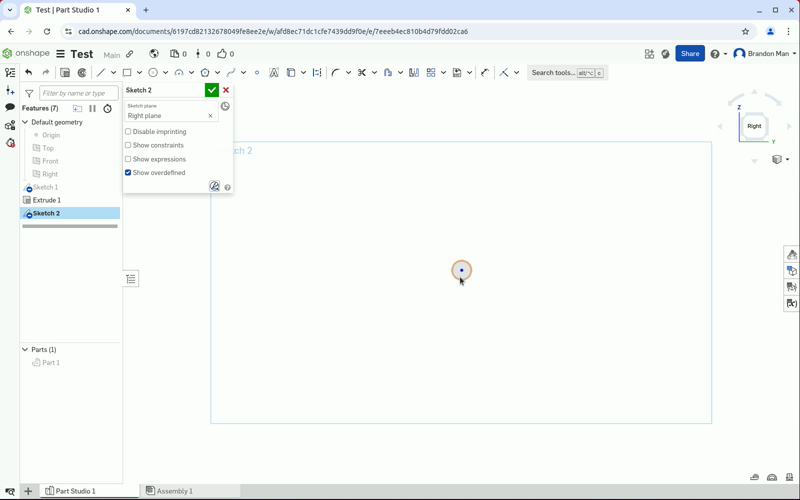
scroll(6)
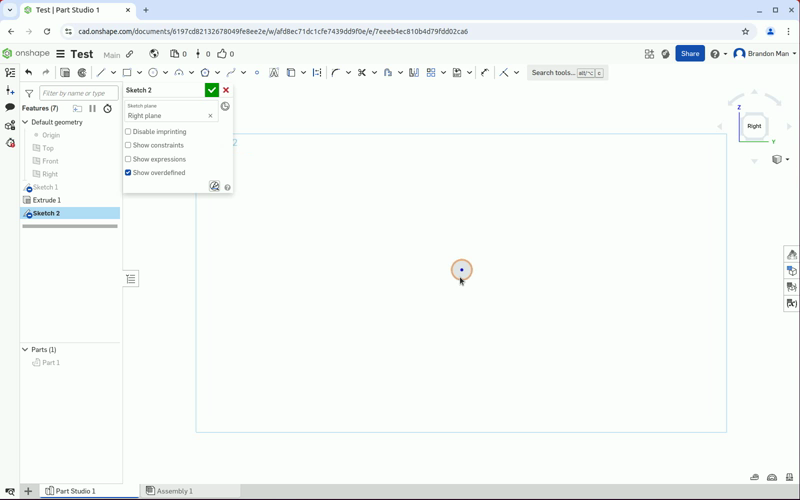
scroll(6)
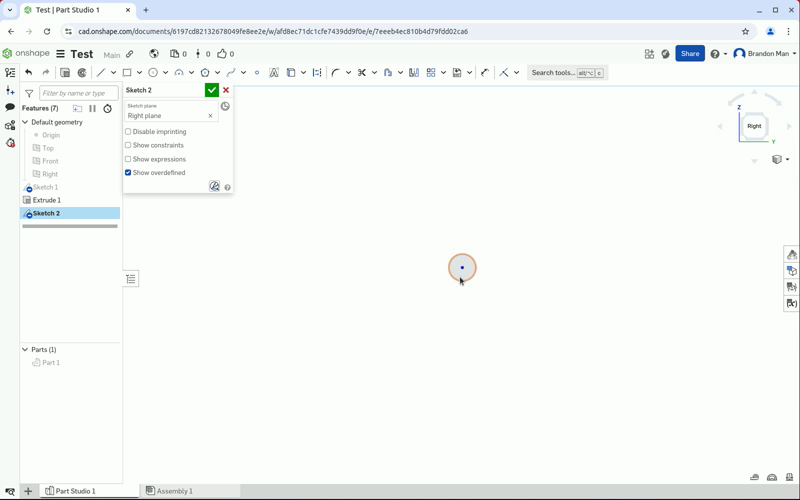
scroll(6)
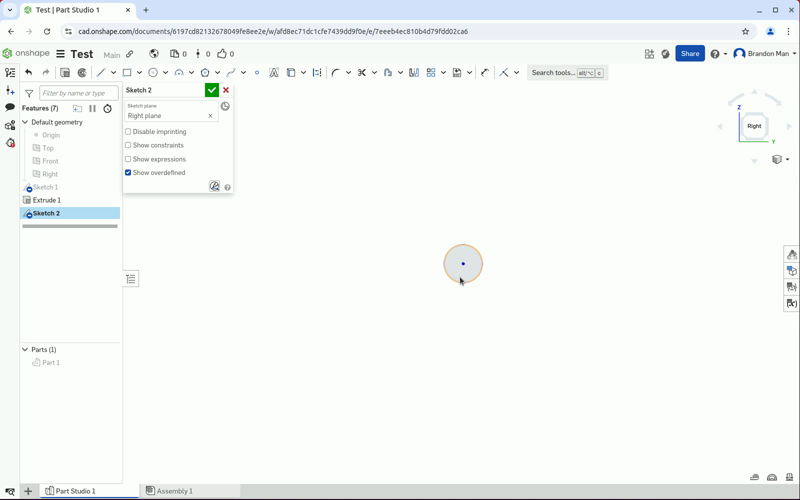
scroll(6)
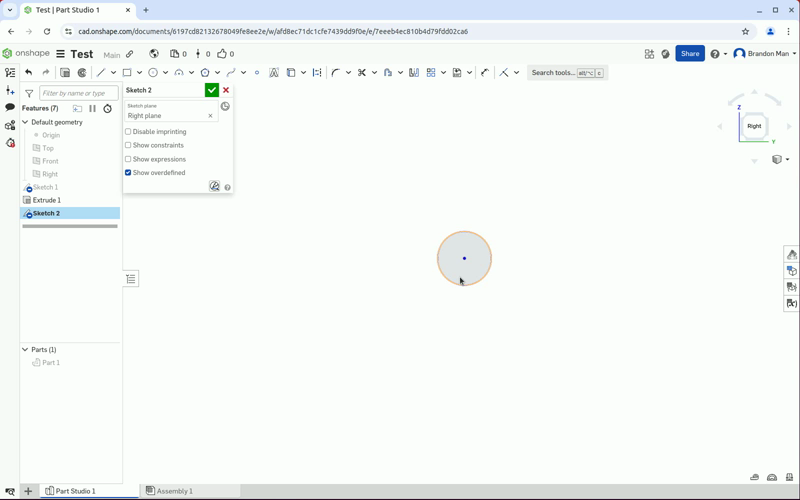
scroll(6)
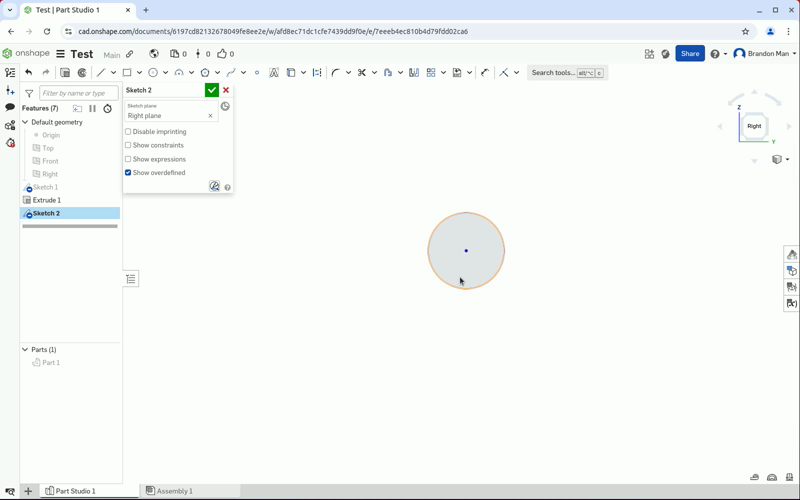
scroll(6)
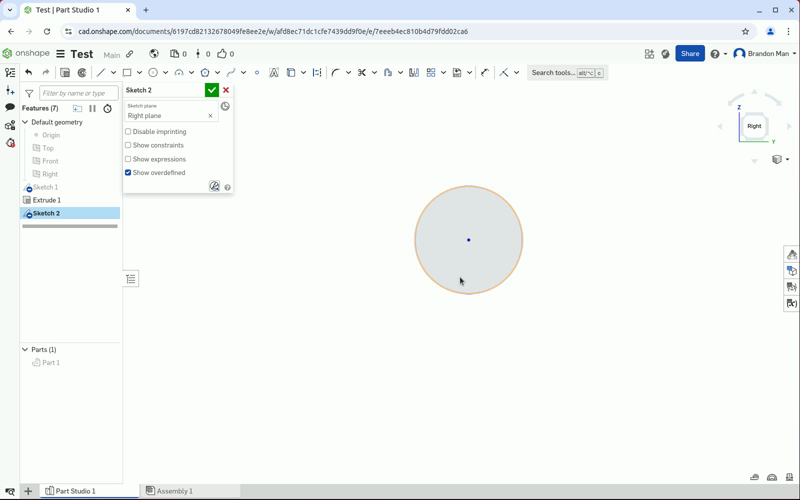
scroll(6)
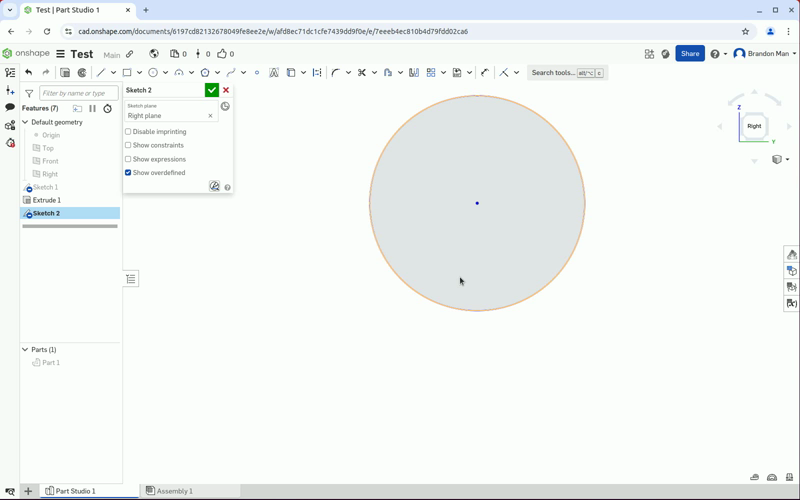
click(460, 276)
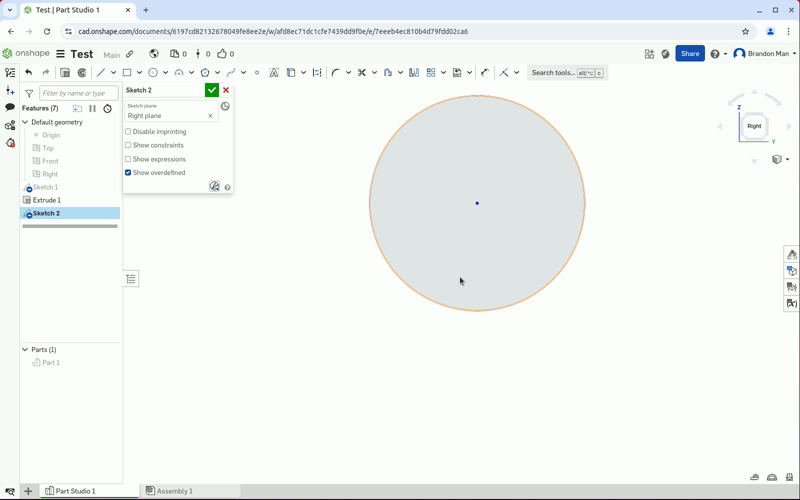
scroll(-6)
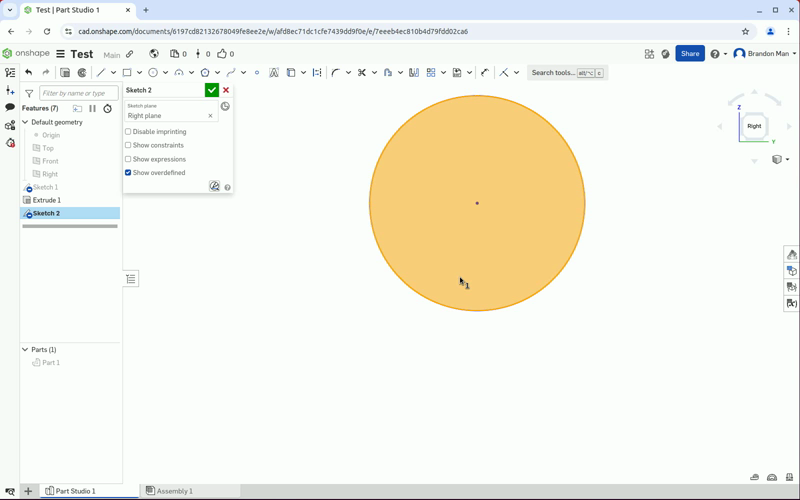
scroll(-6)
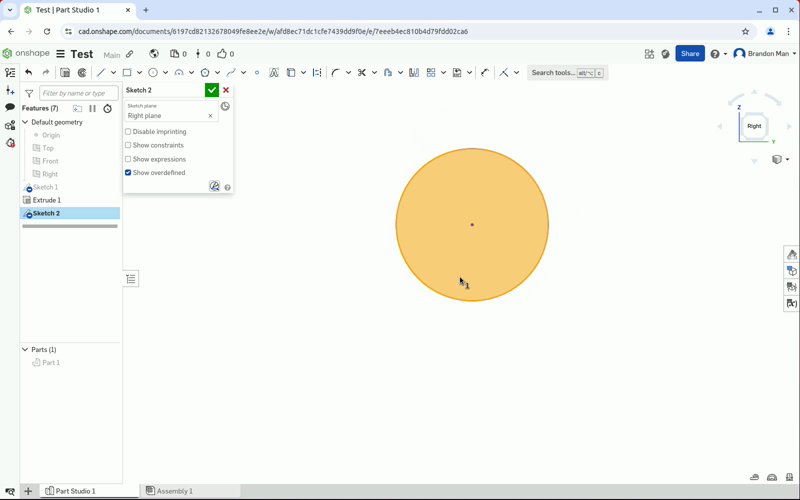
scroll(-6)
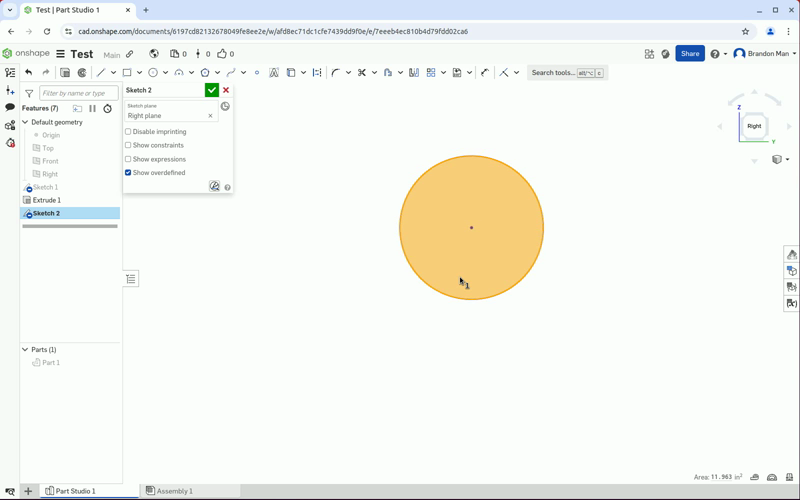
scroll(-6)
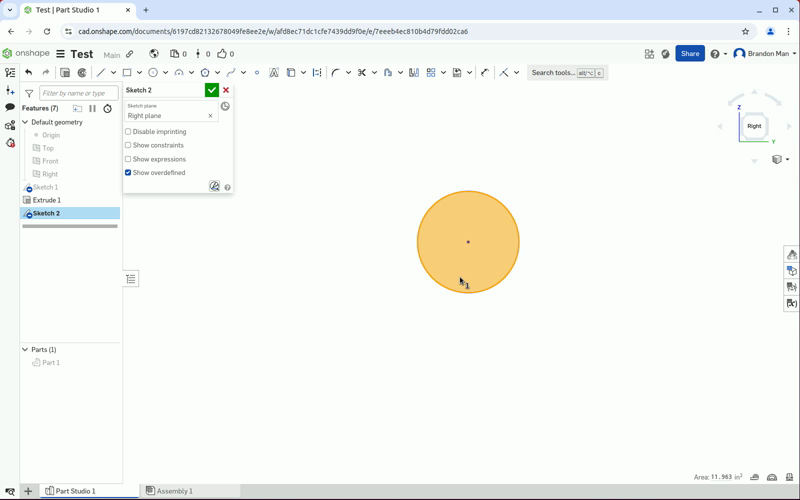
scroll(-6)
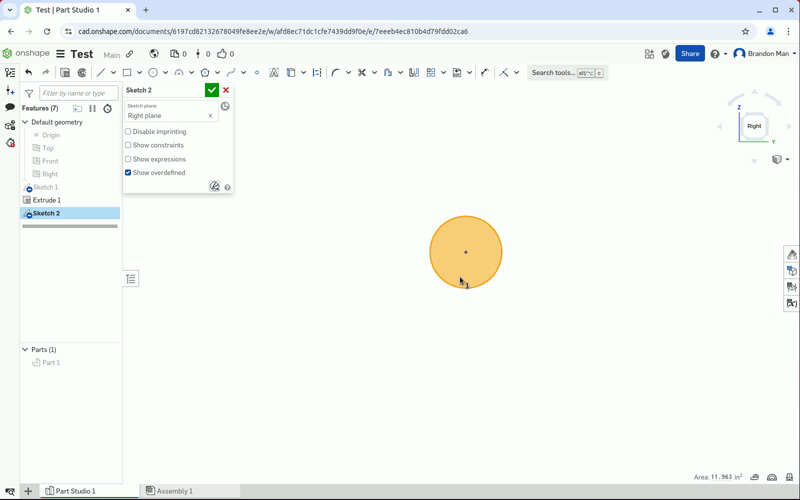
scroll(-6)
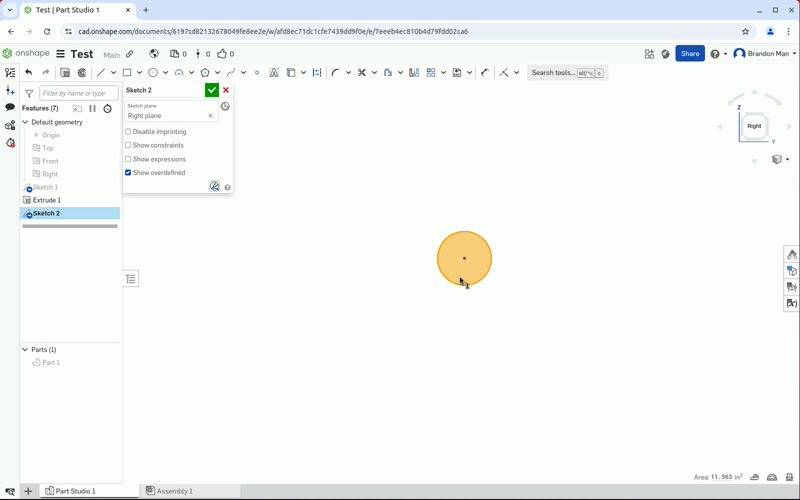
scroll(-6)
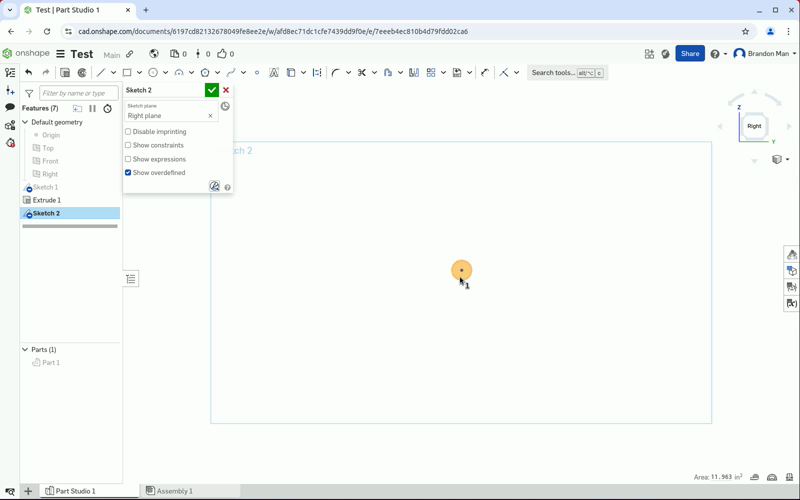
mouse_move(73, 352)
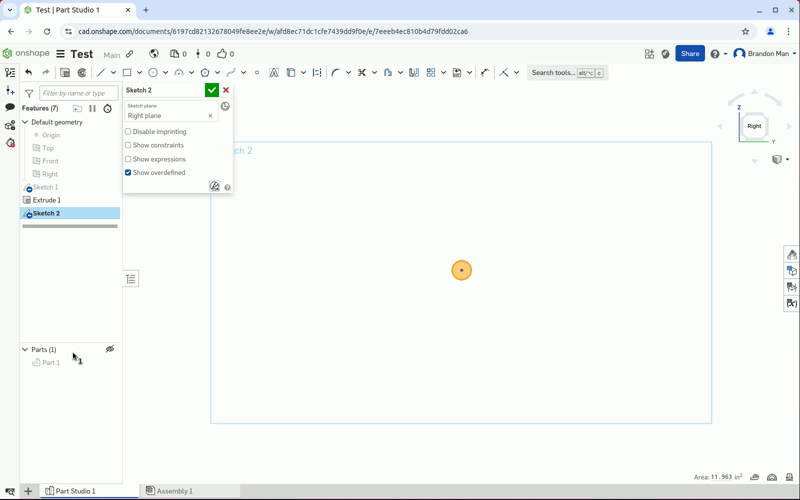
key(shift+y)
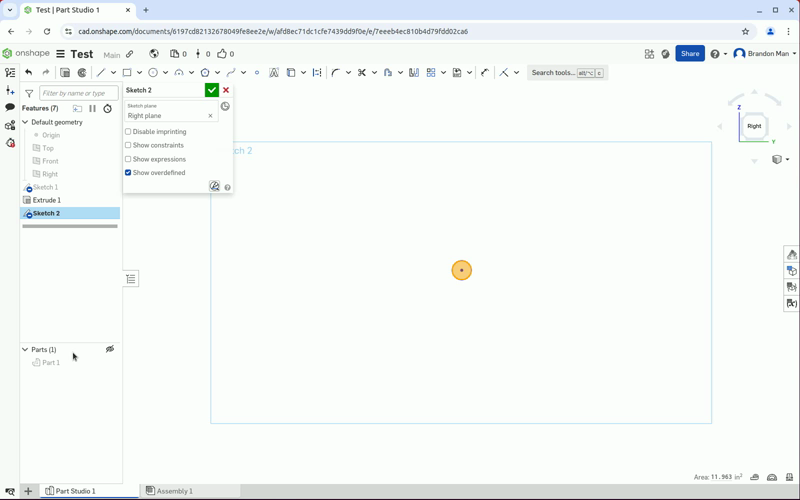
key(shift+e)
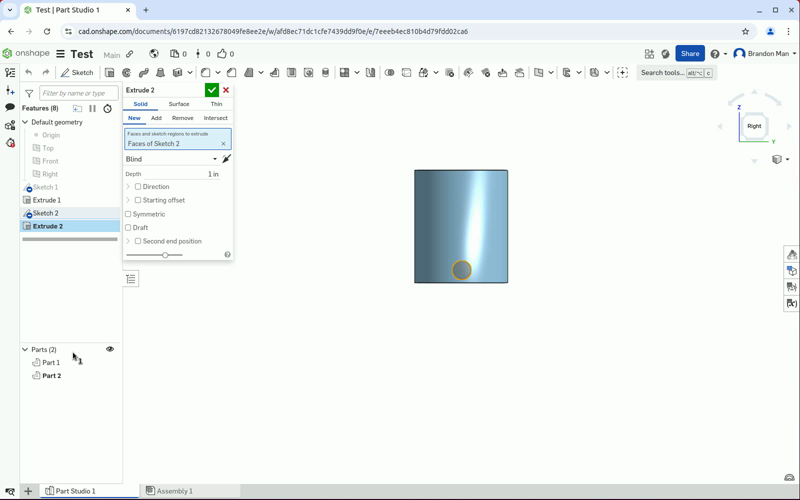
mouse_move(143, 106)
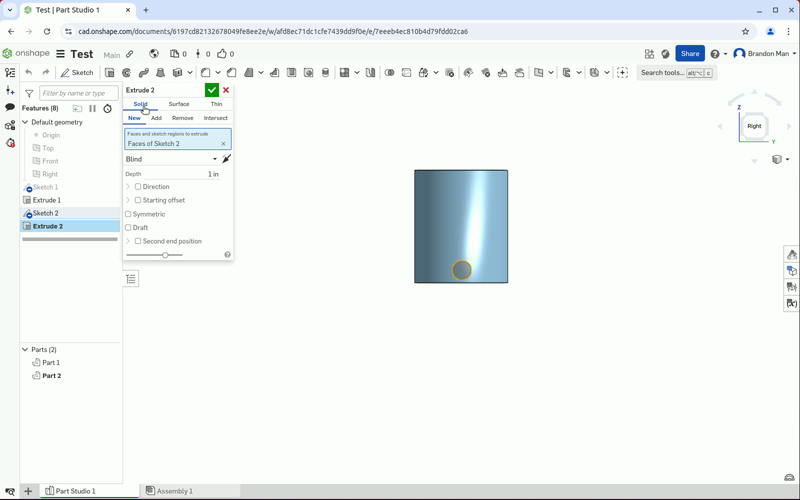
click(143, 106)
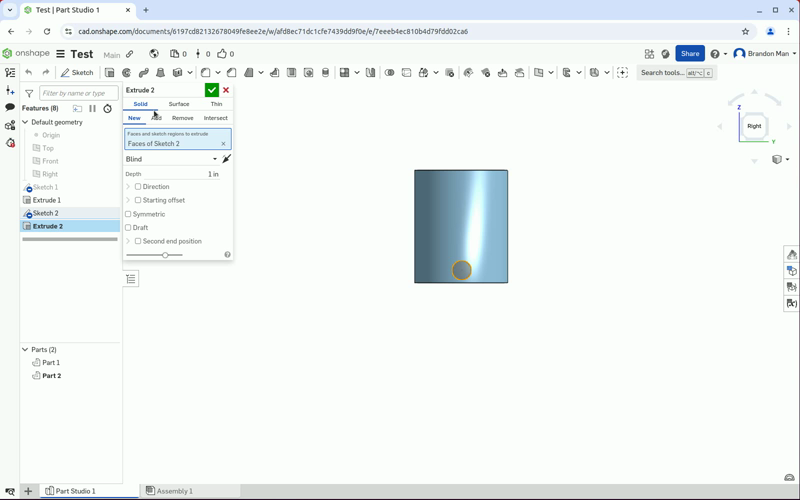
mouse_move(186, 120)
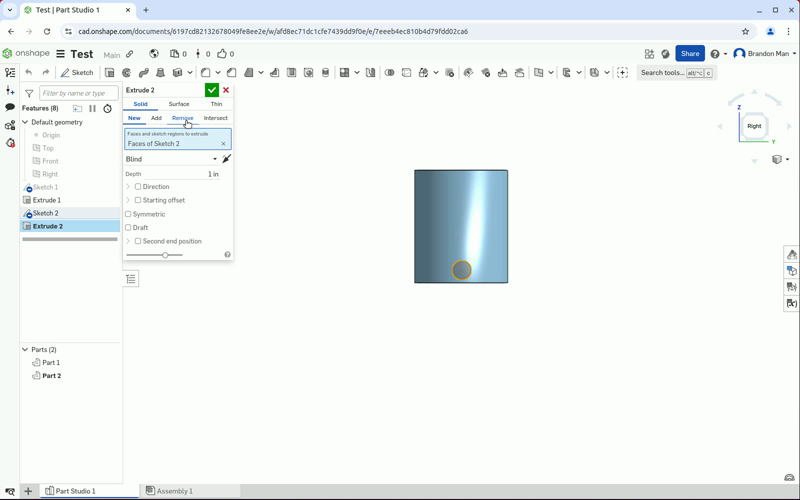
click(186, 120)
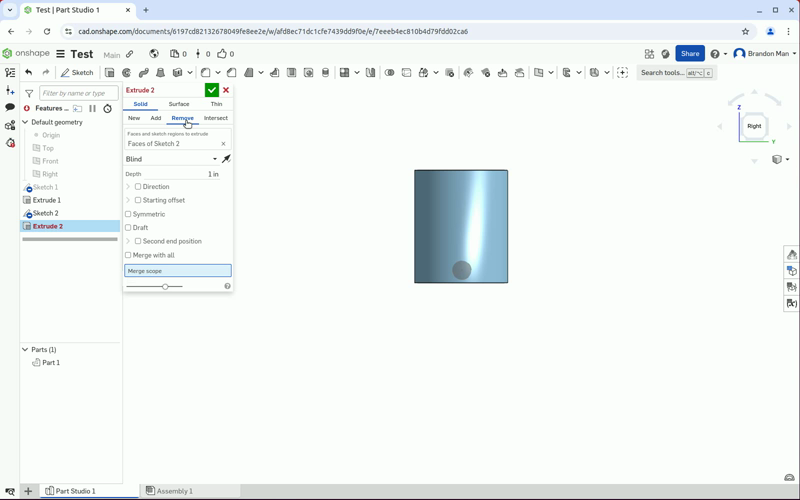
key(tab, 4)
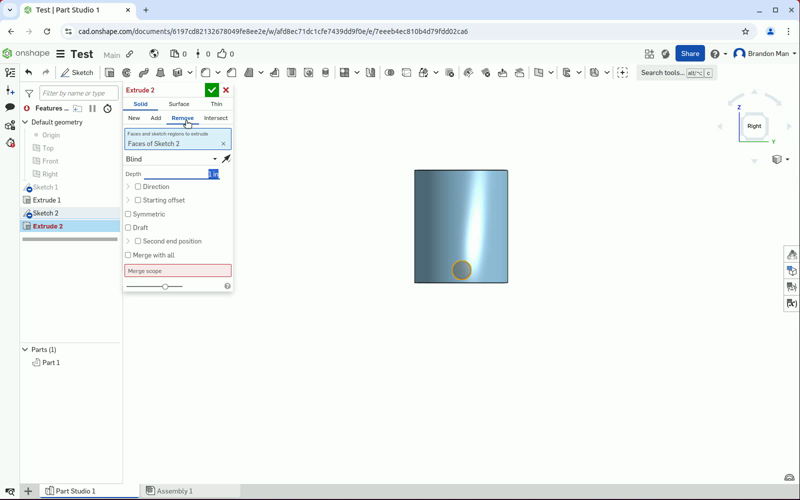
text(-30.57)
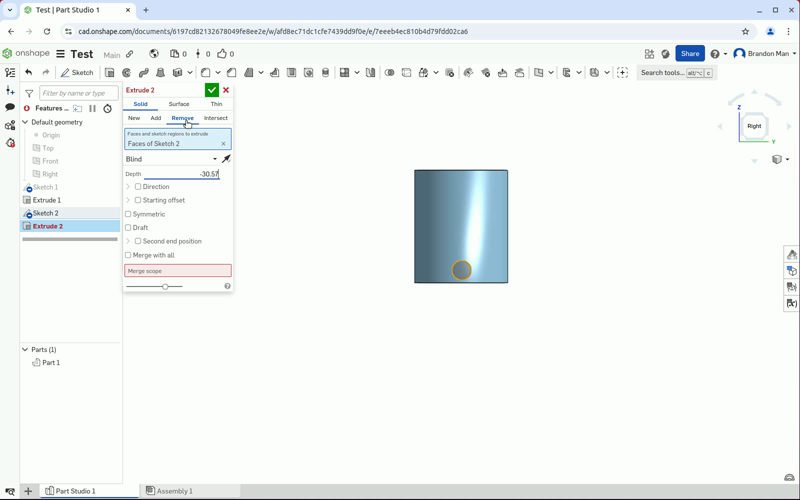
key(tab, 6)
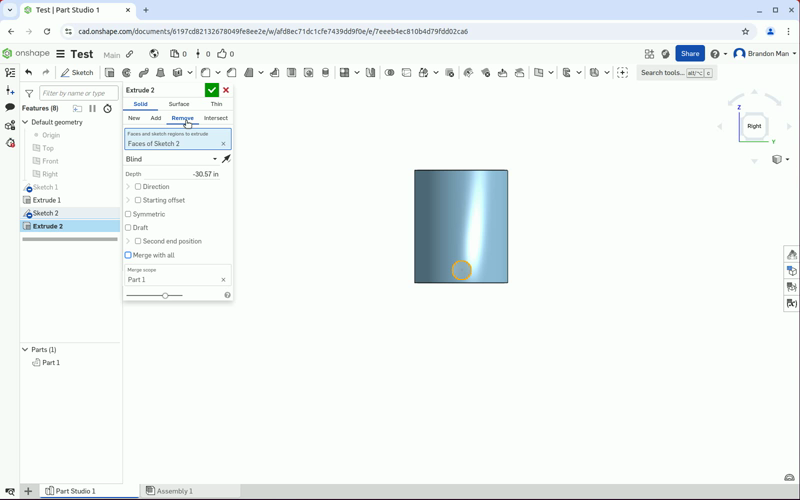
key(space)
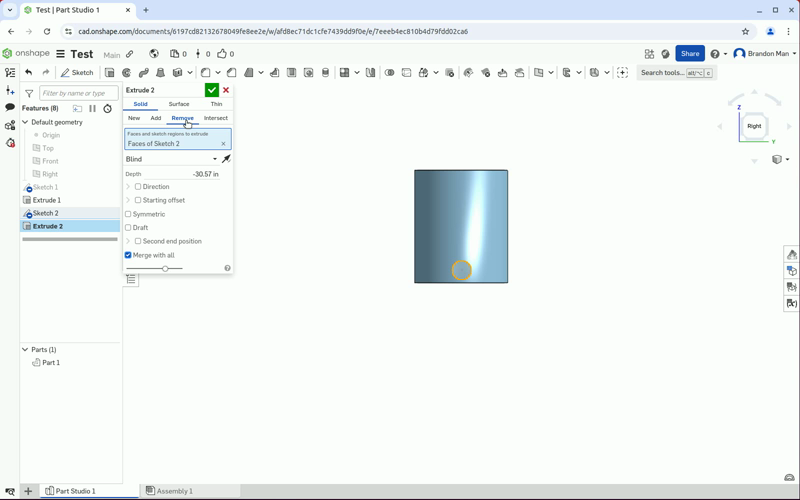
key(enter)
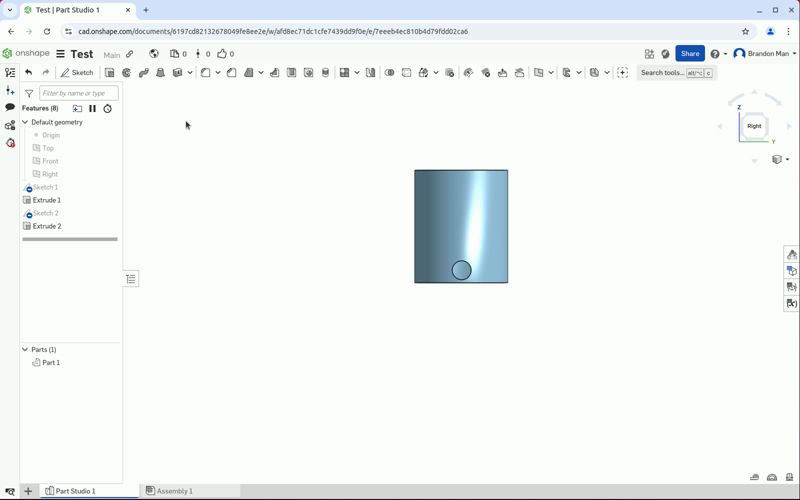
key(shift+h)
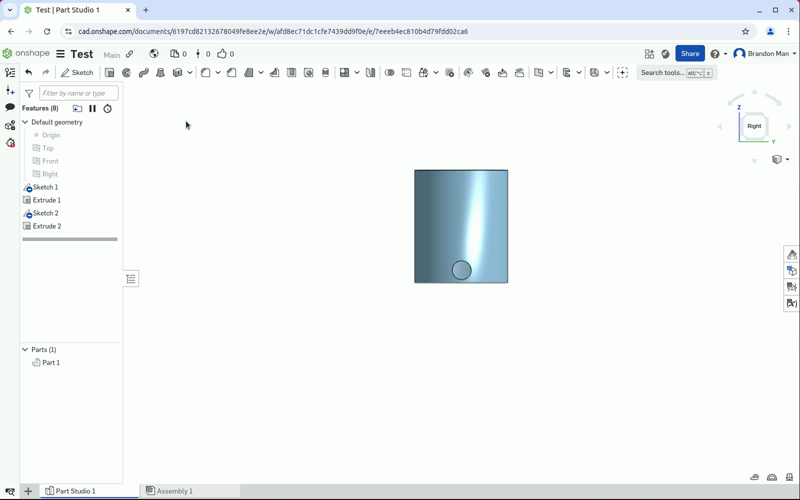
key(shift+h)
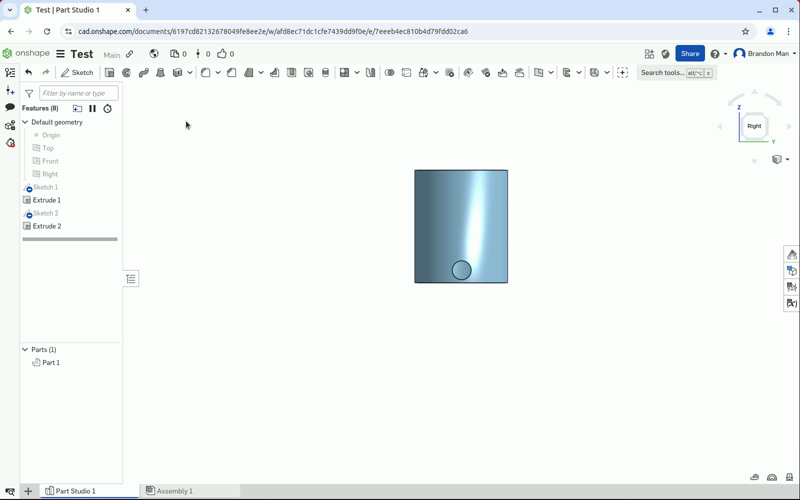
mouse_move(73, 189)
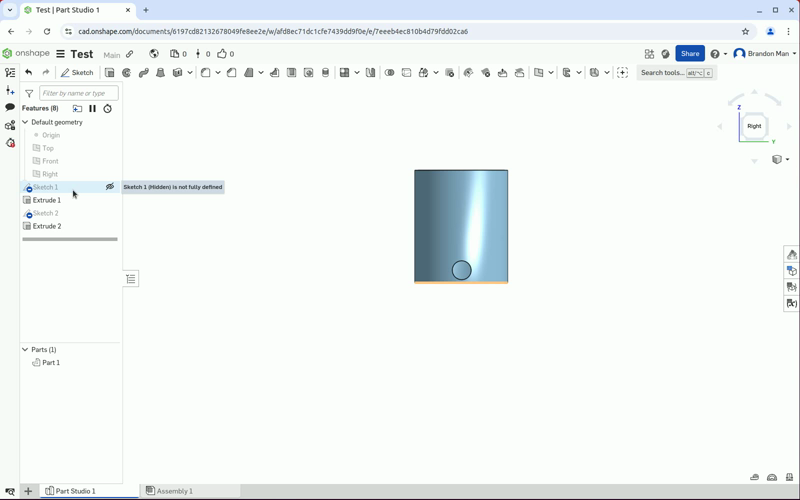
click(73, 189)
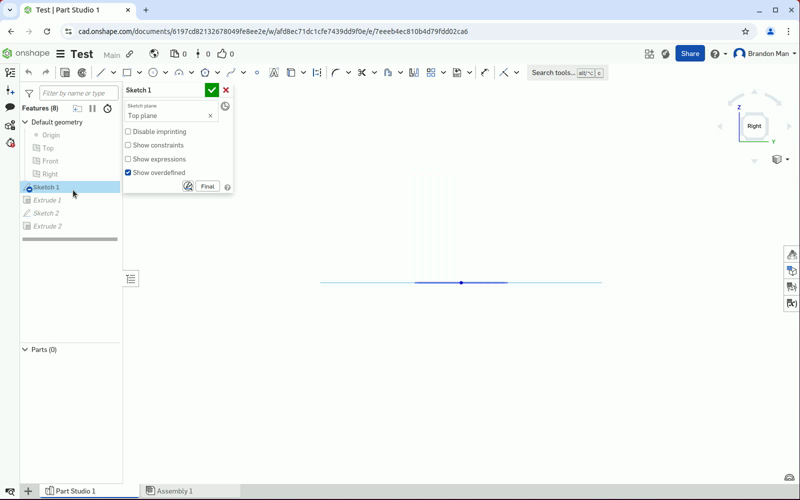
mouse_move(229, 92)
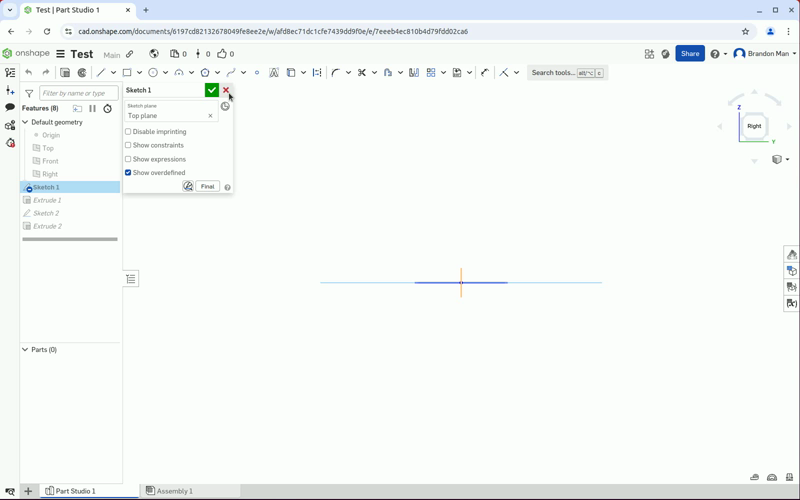
click(229, 92)
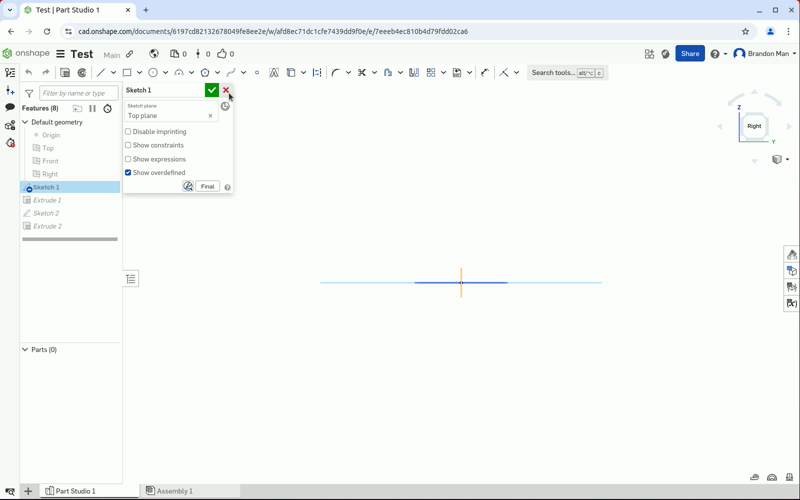
key(shift+s)
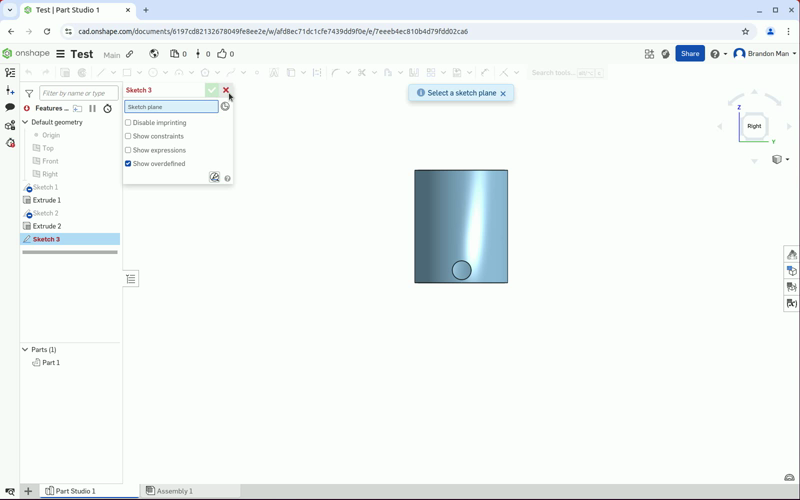
mouse_move(73, 176)
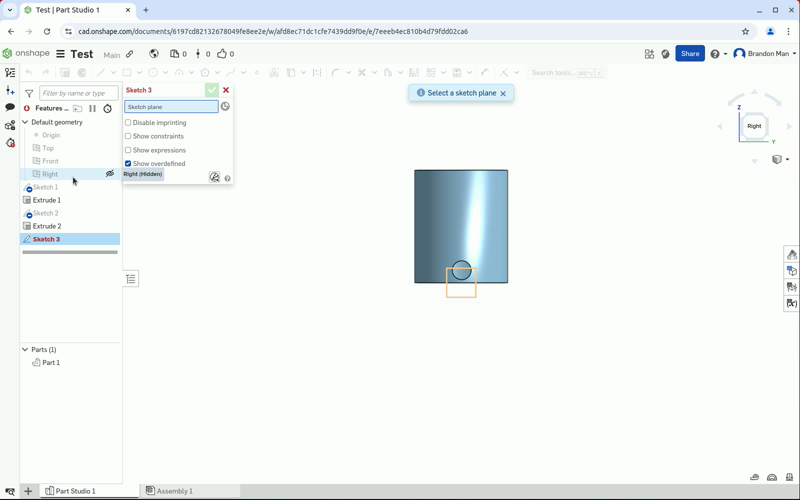
click(73, 176)
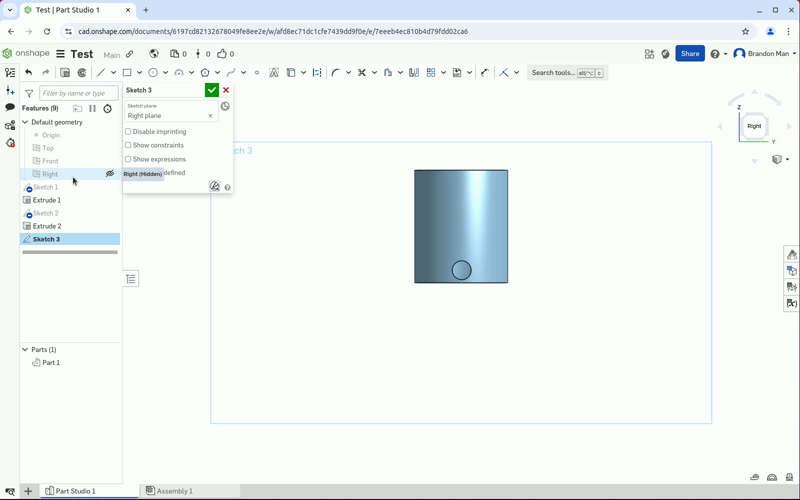
mouse_move(73, 352)
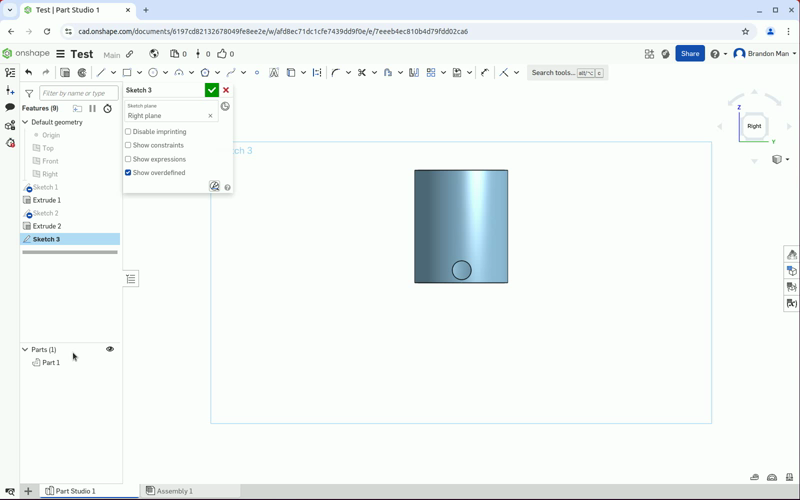
key(y)
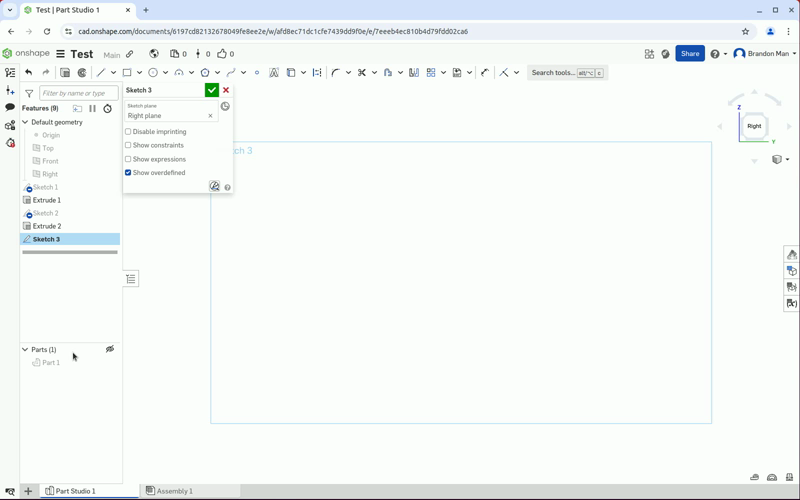
key(c)
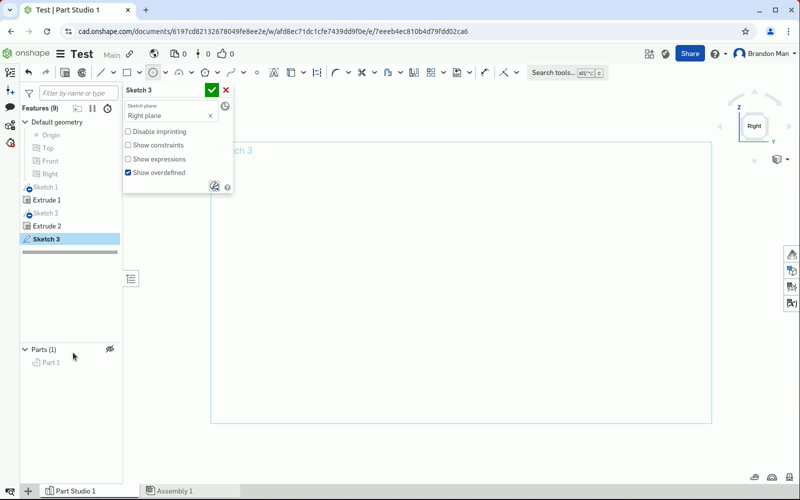
key_down(shift)
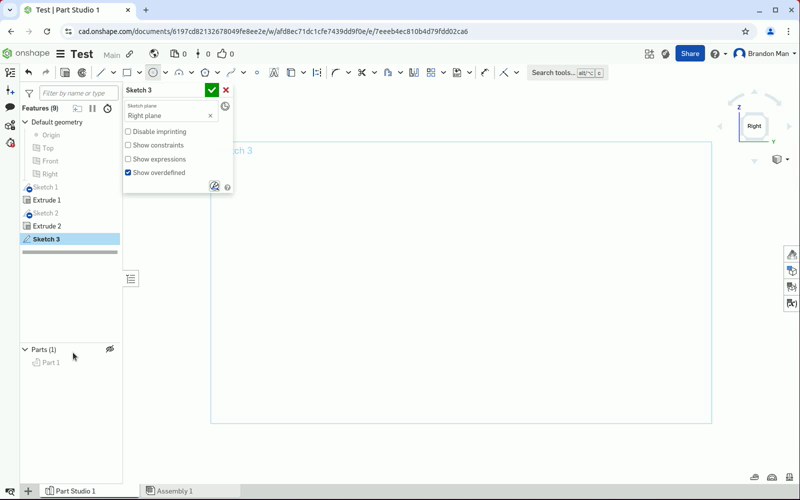
mouse_move(461, 183)
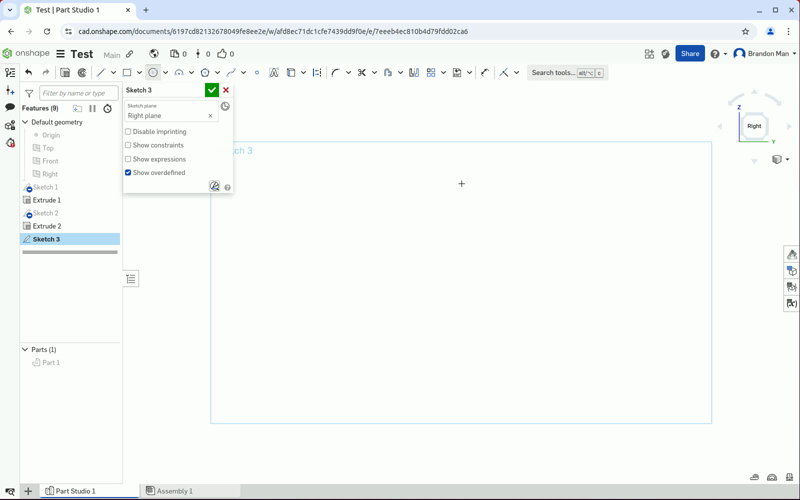
click(461, 183)
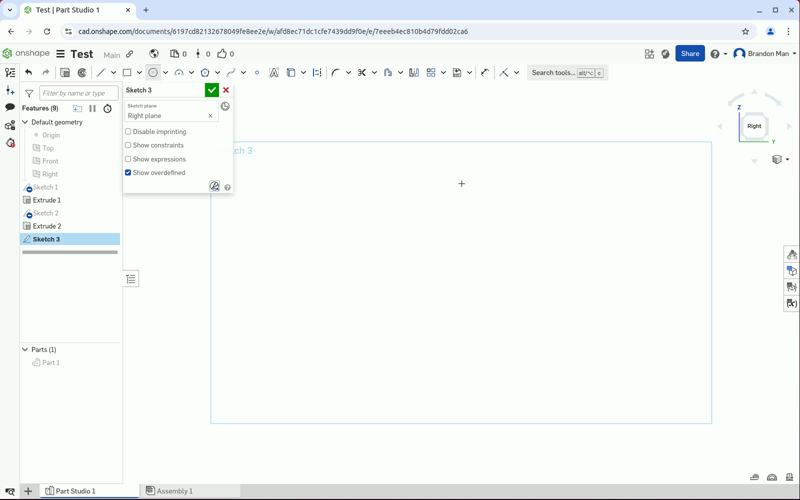
key_up(shift)
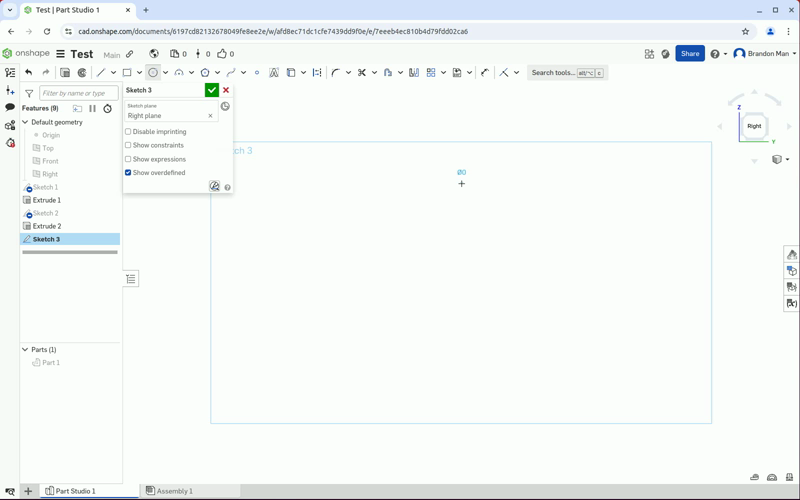
mouse_move(471, 183)
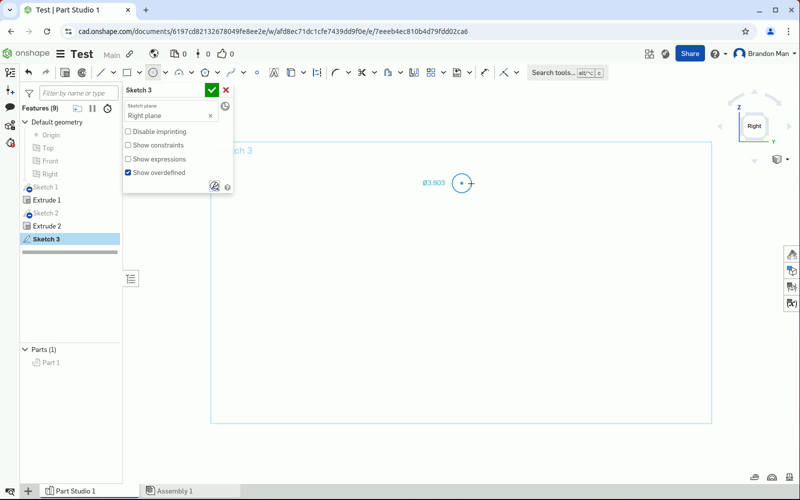
click(471, 183)
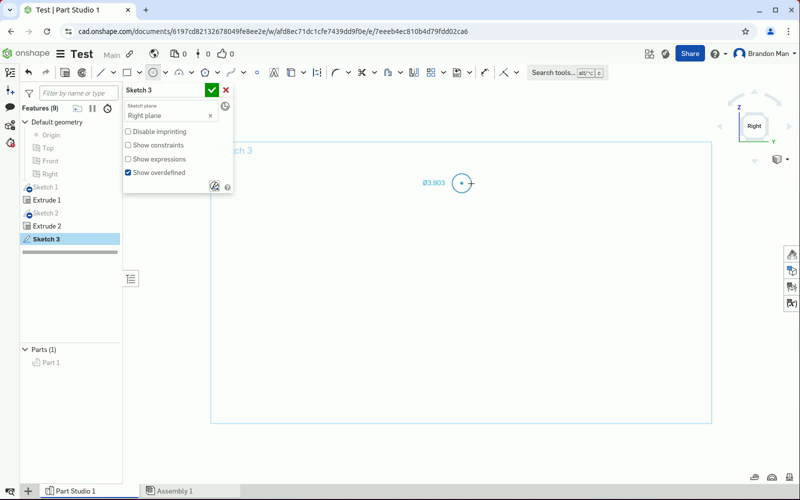
key(esc)
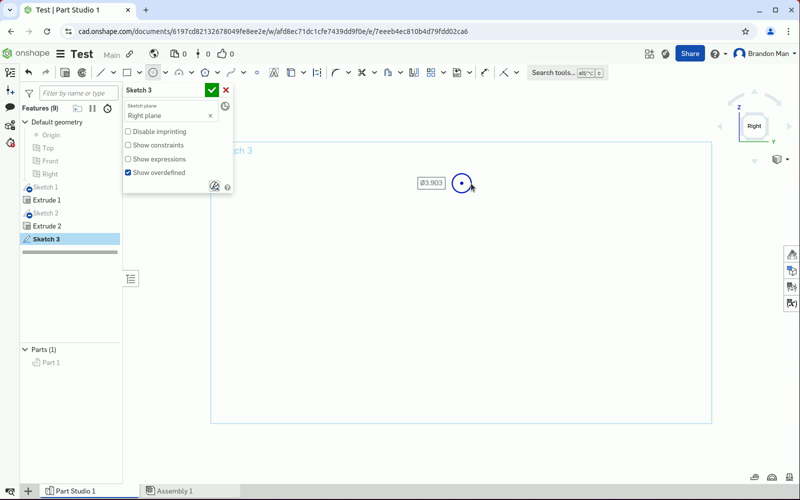
mouse_move(460, 182)
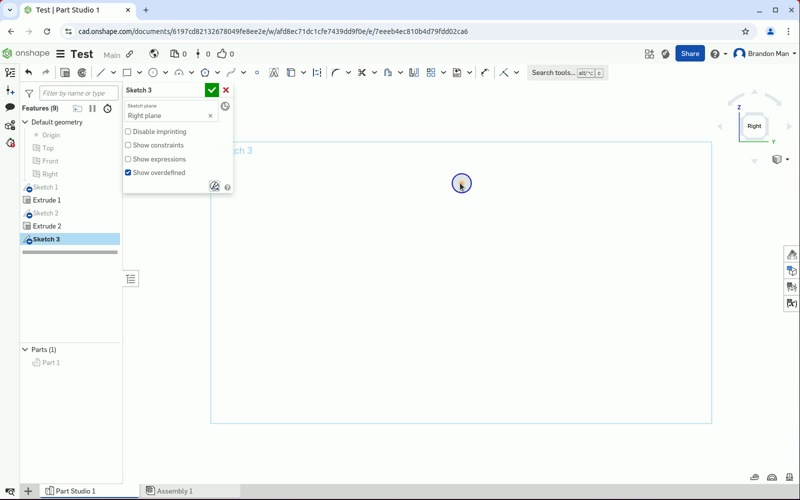
scroll(6)
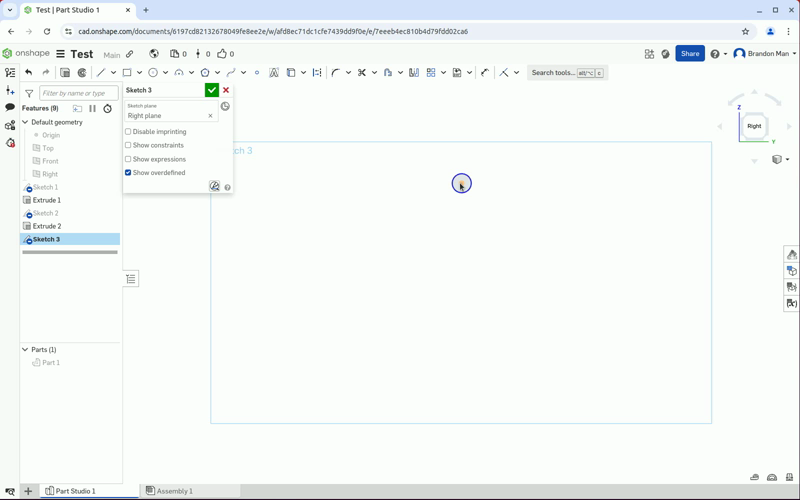
scroll(6)
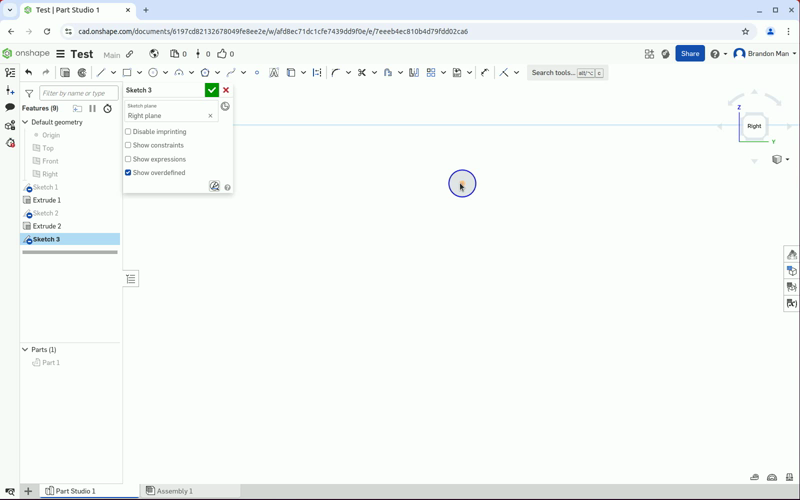
scroll(6)
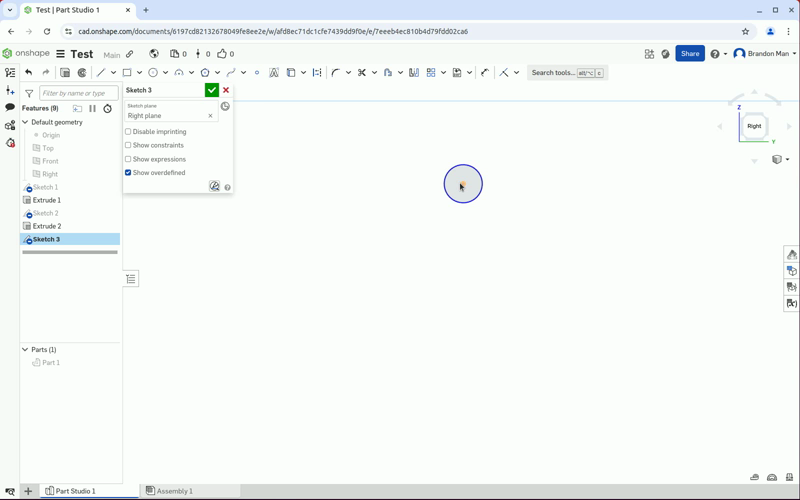
scroll(6)
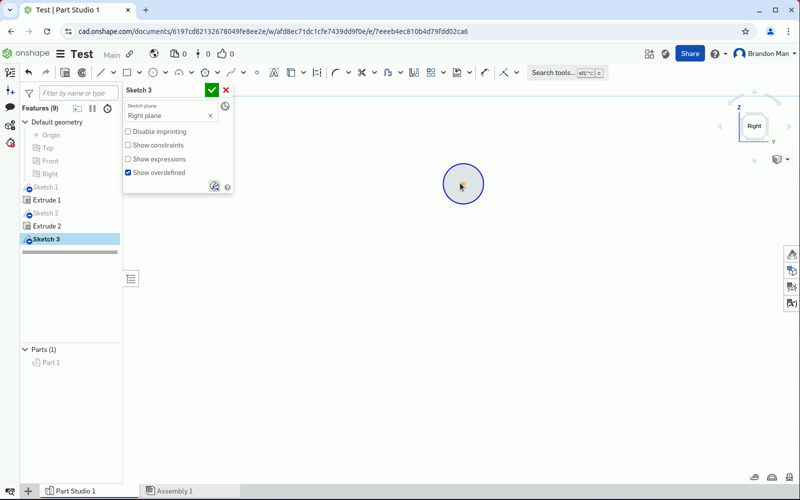
scroll(6)
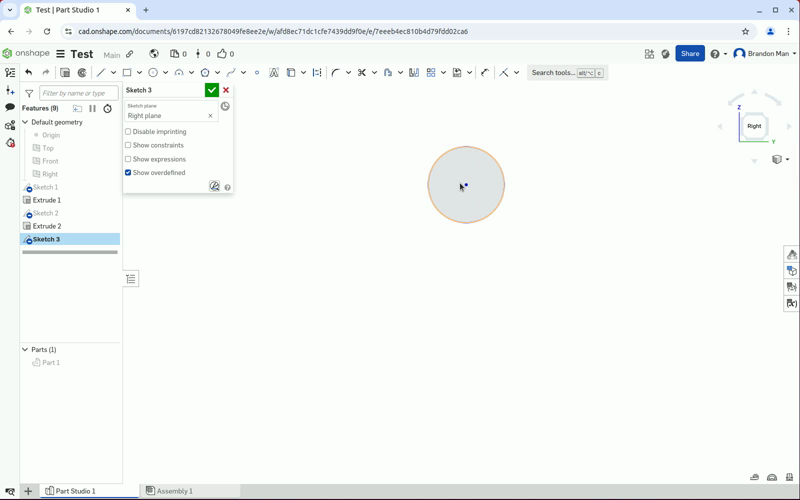
scroll(6)
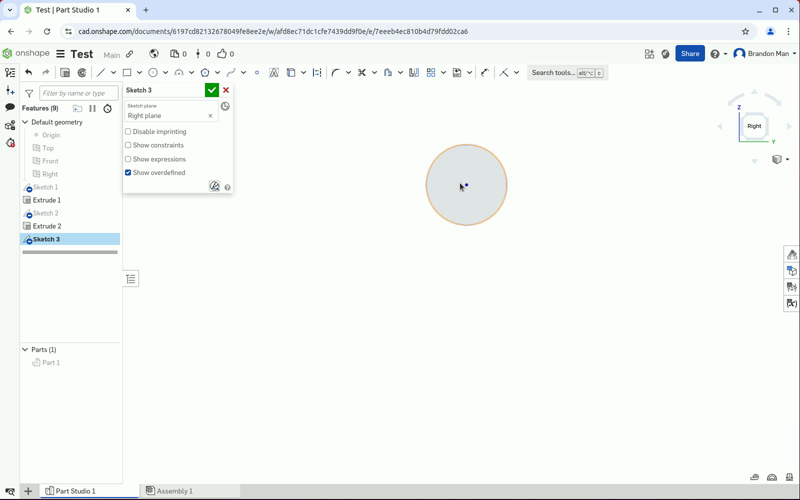
scroll(6)
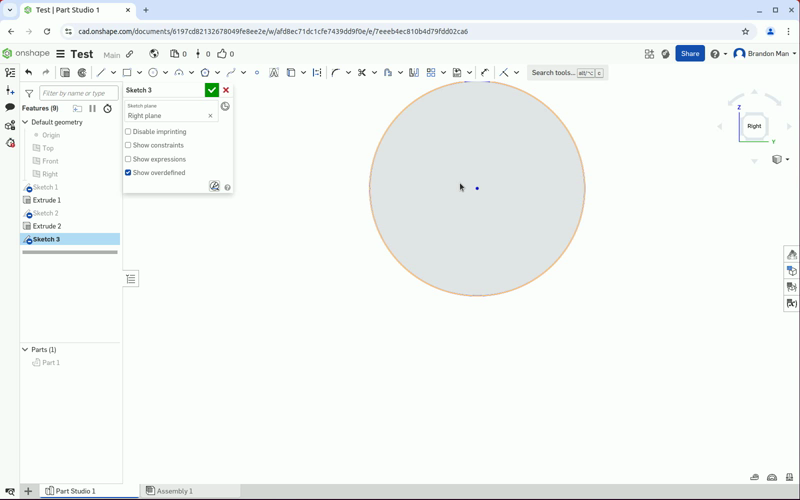
click(460, 182)
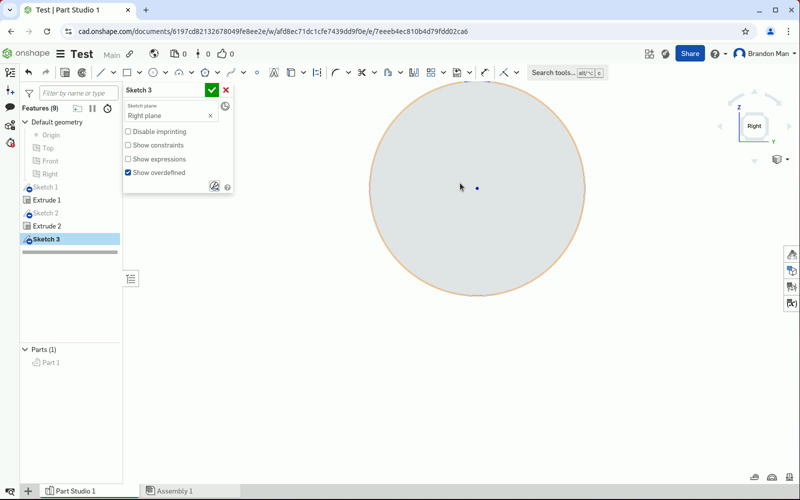
scroll(-6)
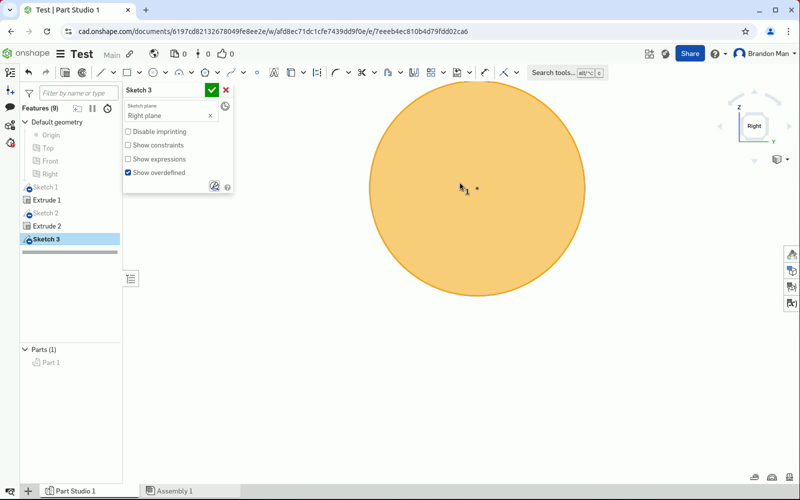
scroll(-6)
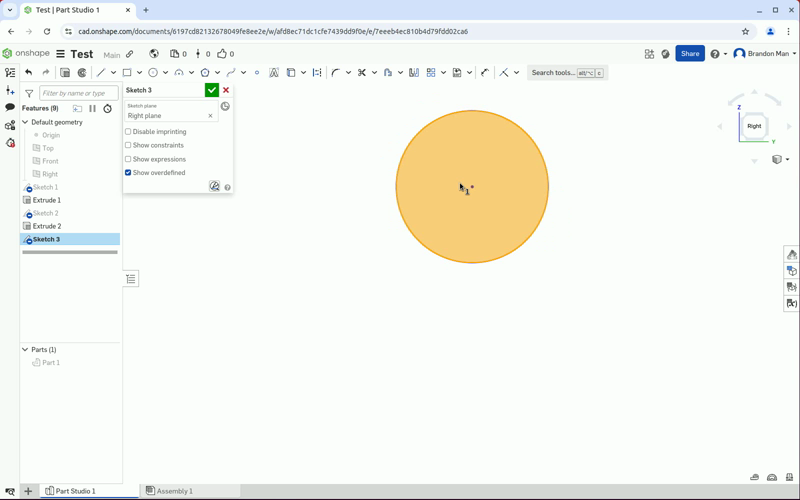
scroll(-6)
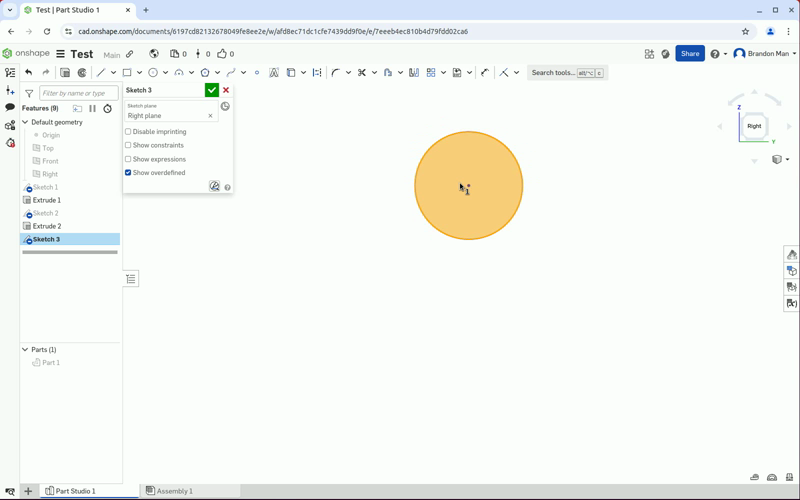
scroll(-6)
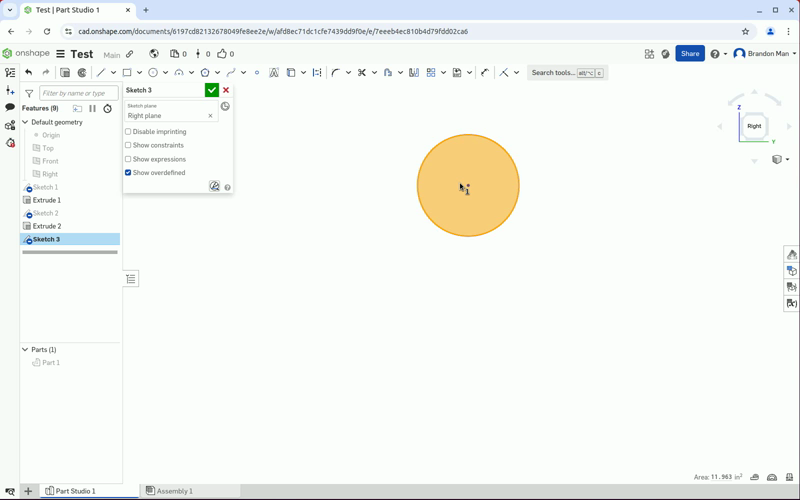
scroll(-6)
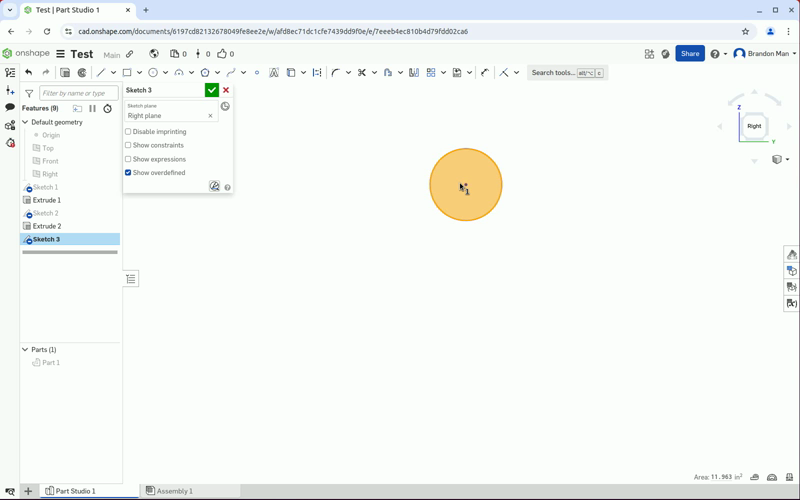
scroll(-6)
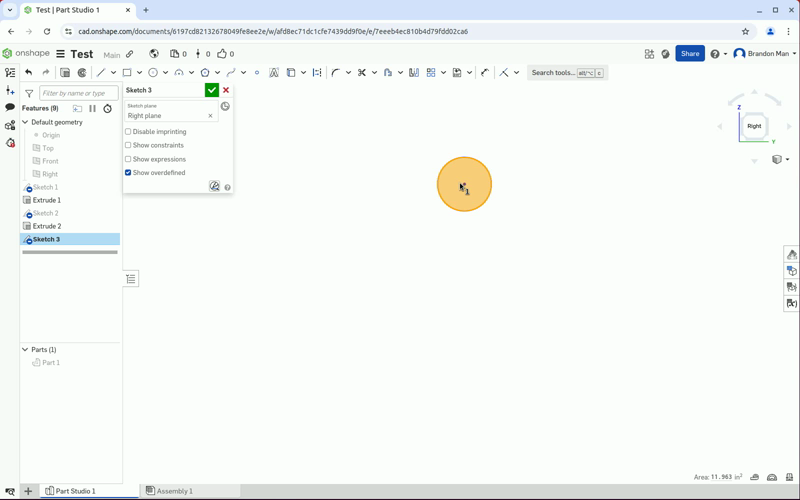
scroll(-6)
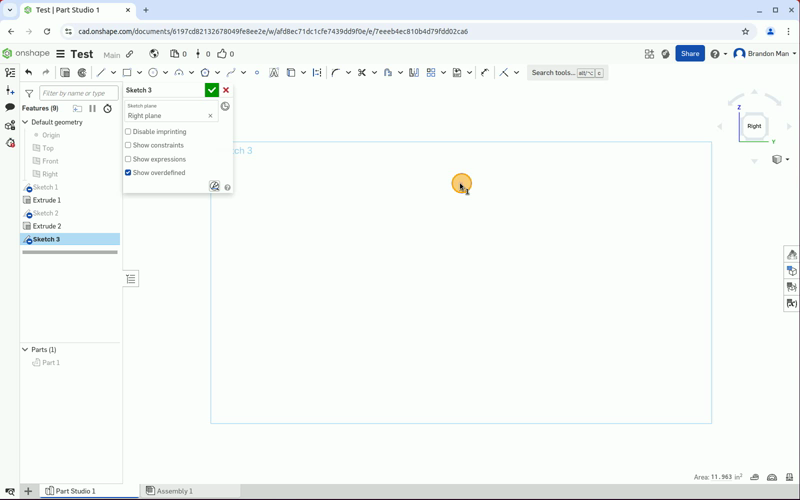
mouse_move(73, 352)
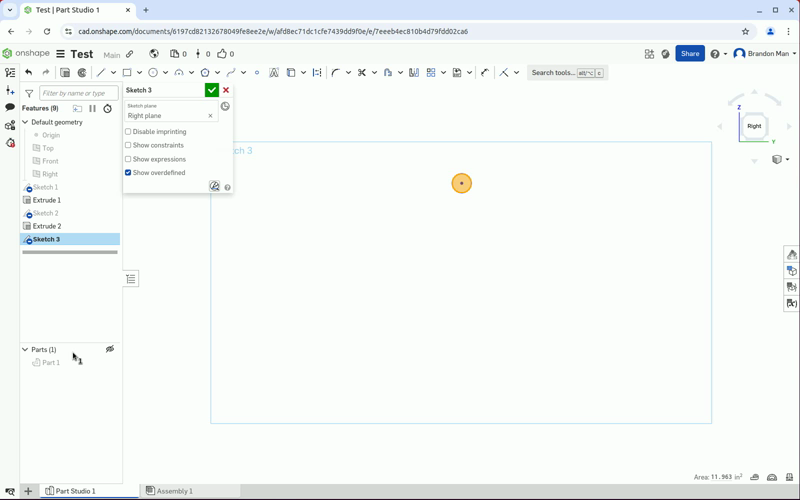
key(shift+y)
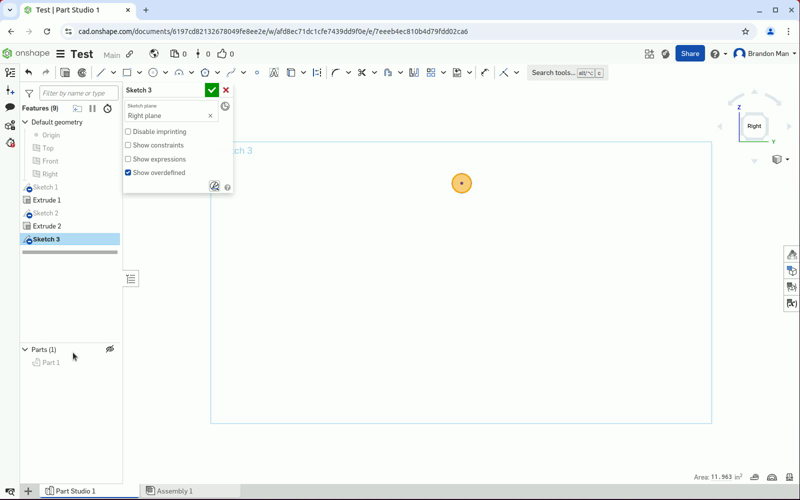
key(shift+e)
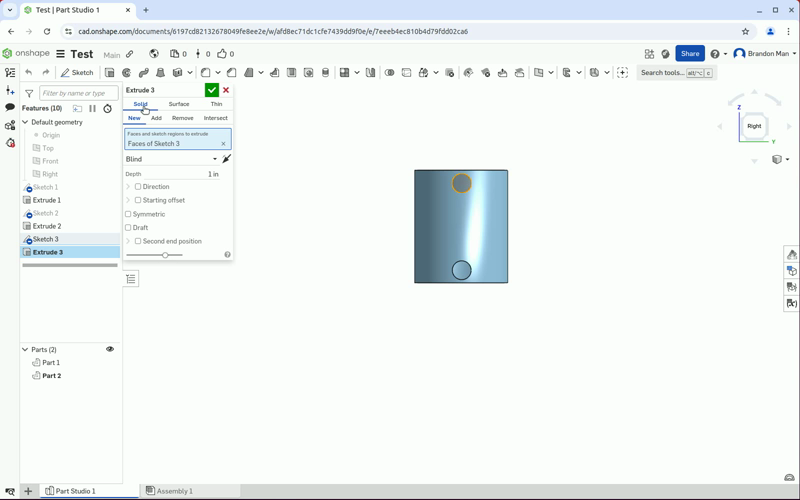
mouse_move(143, 106)
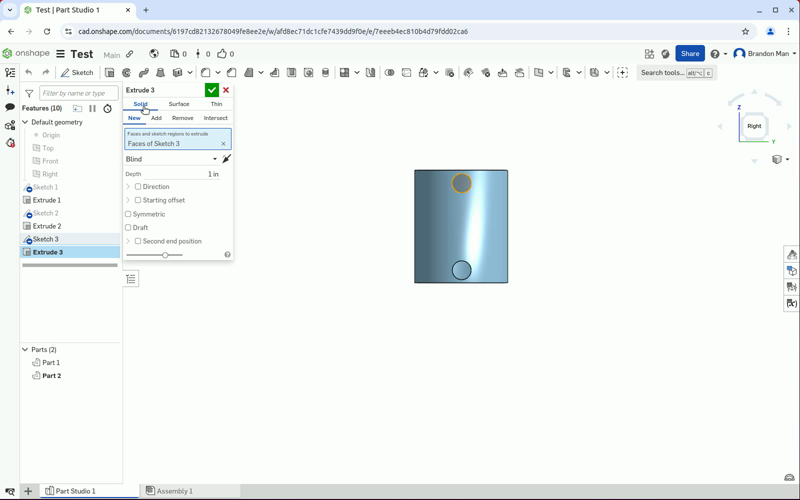
click(143, 106)
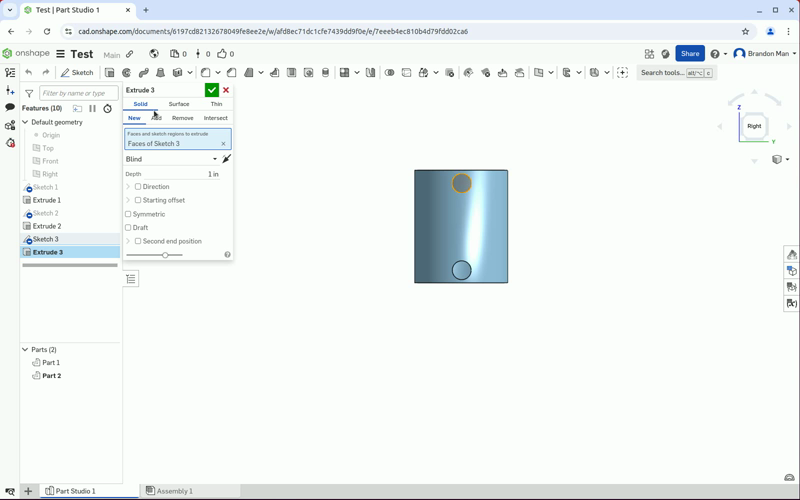
mouse_move(186, 120)
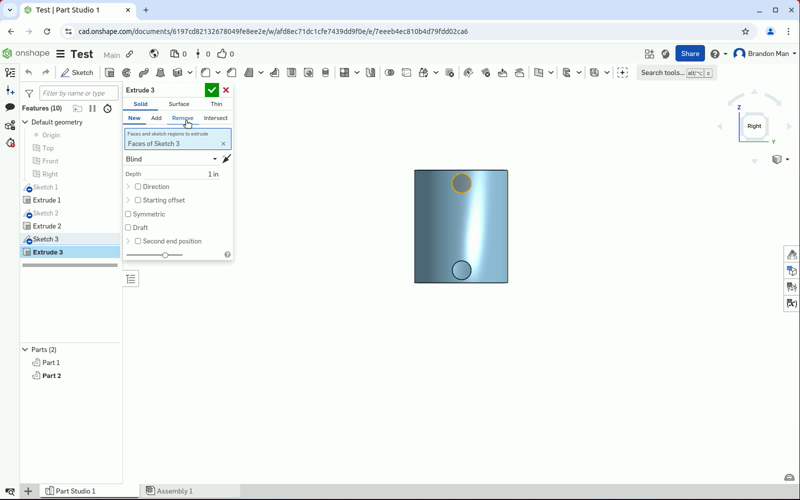
click(186, 120)
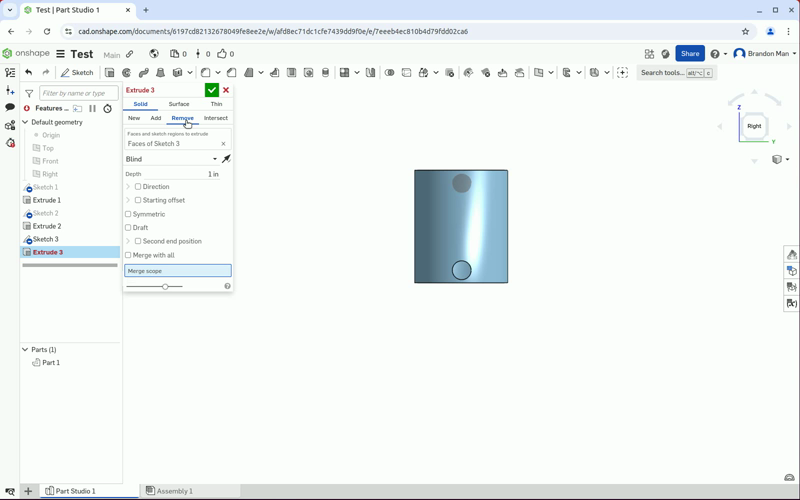
key(tab, 4)
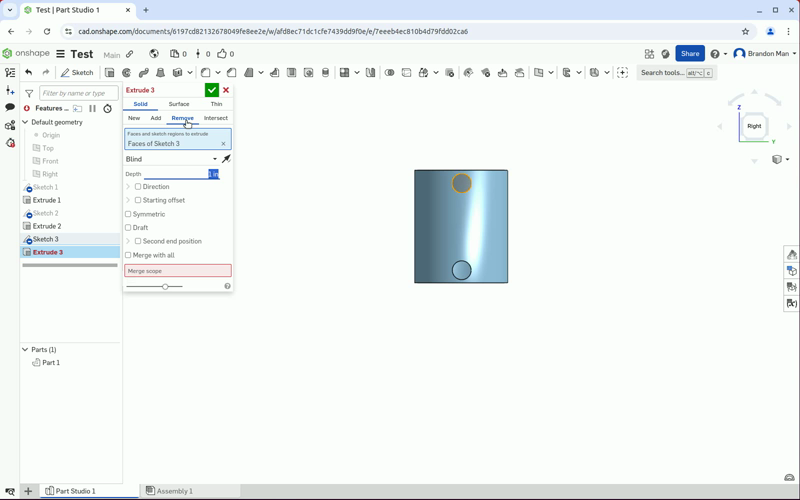
text(-30.57)
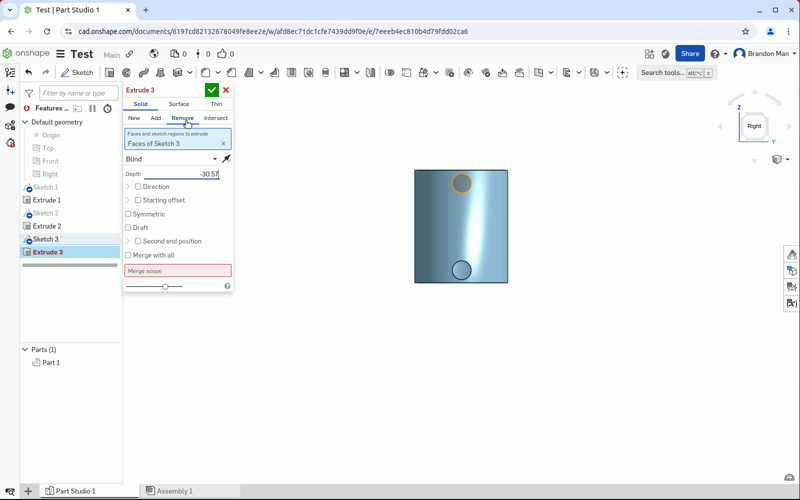
key(tab, 6)
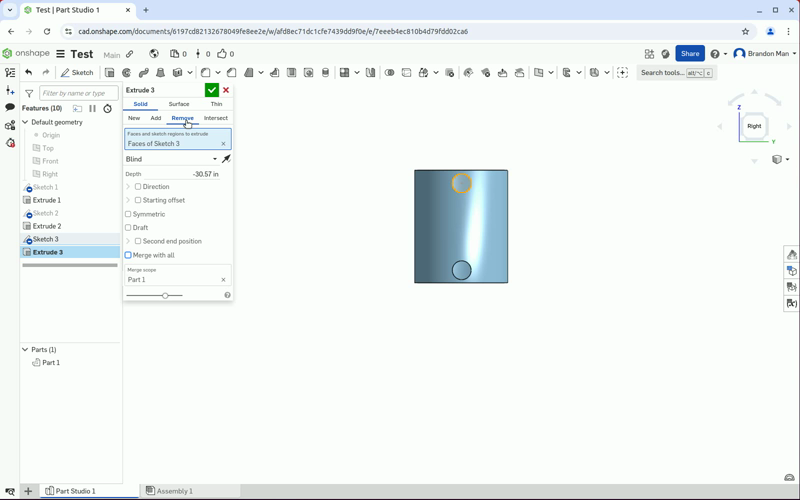
key(space)
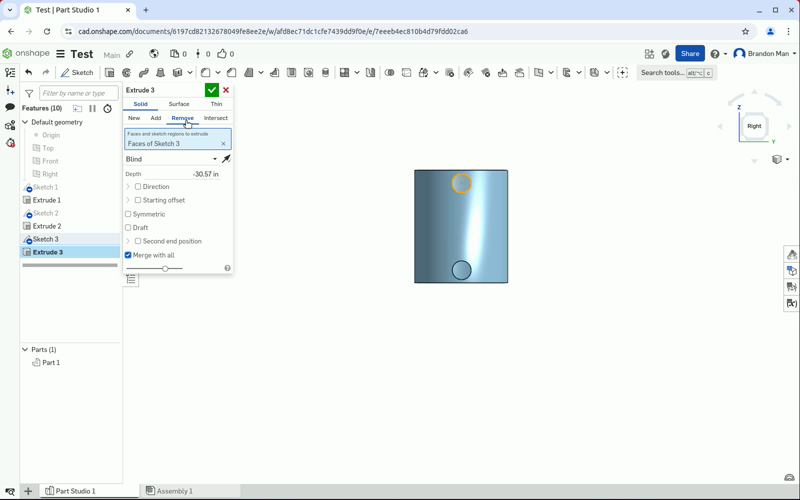
key(enter)
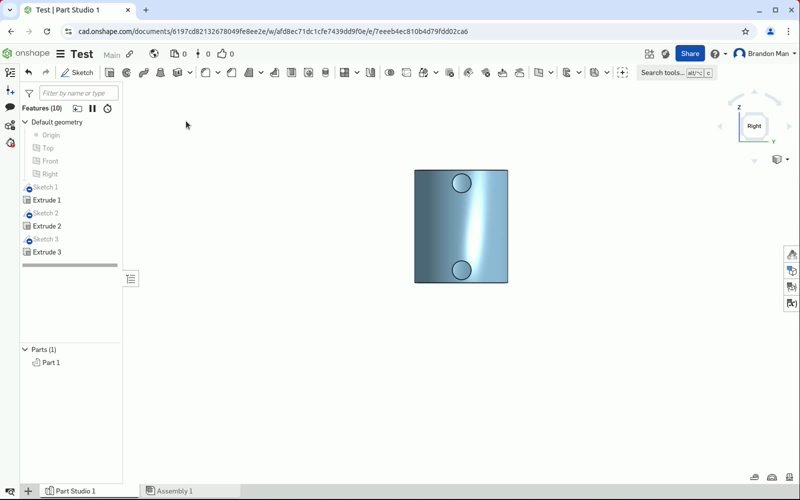
key(shift+h)
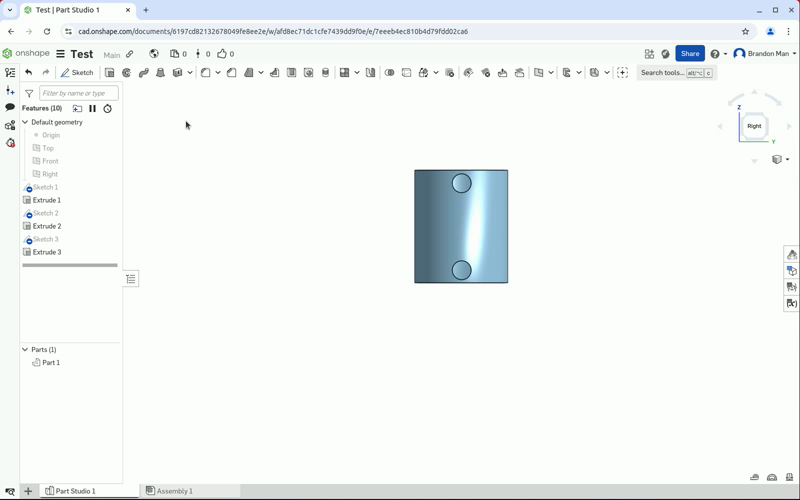
key(shift+h)
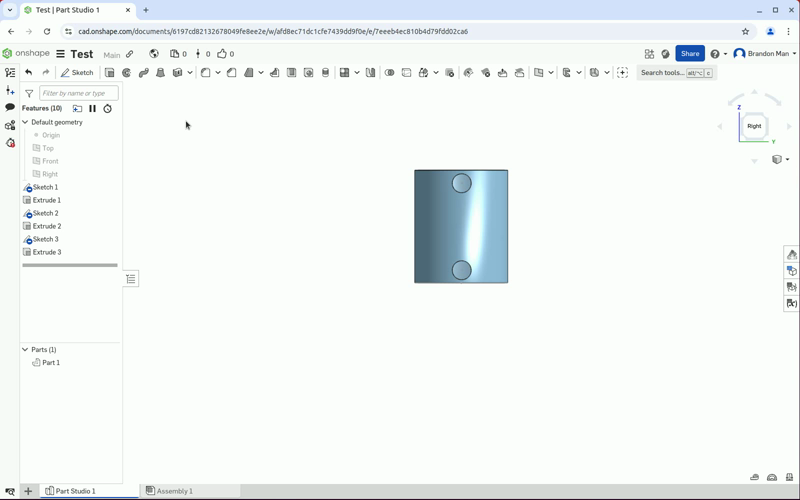
key(shift+7)
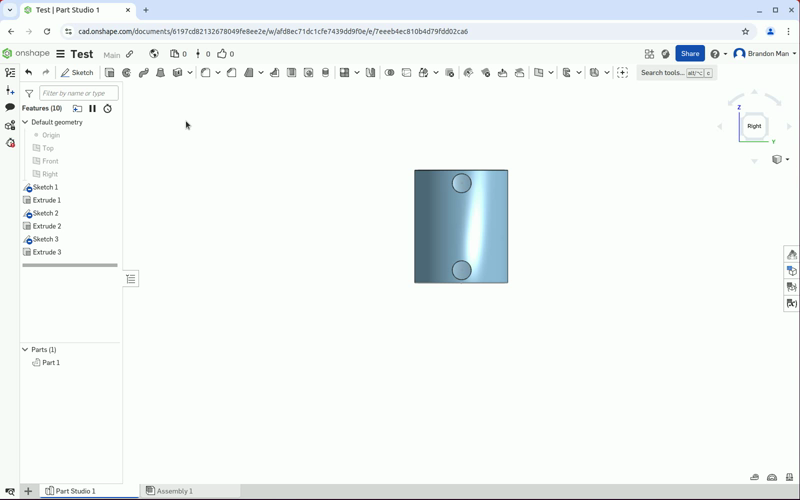
key(right, 2)
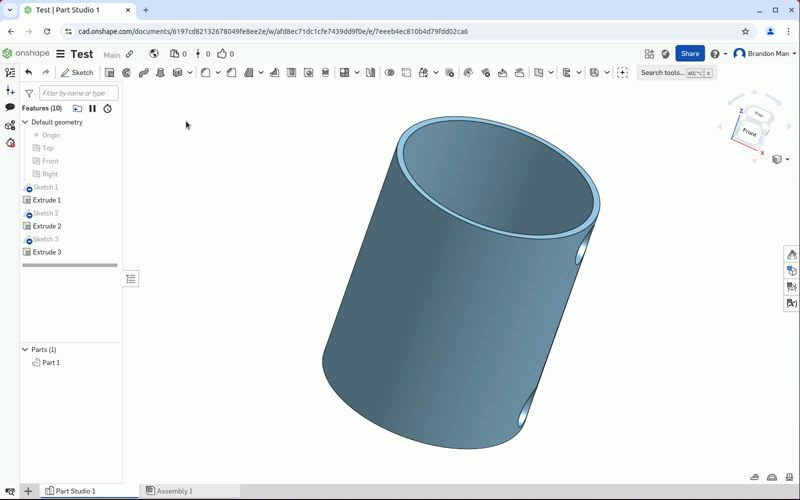
key(down, 2)
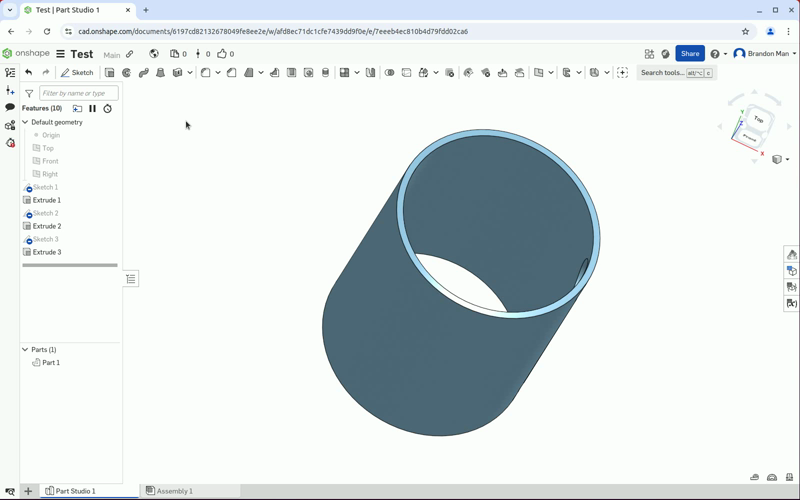
key(up, 2)
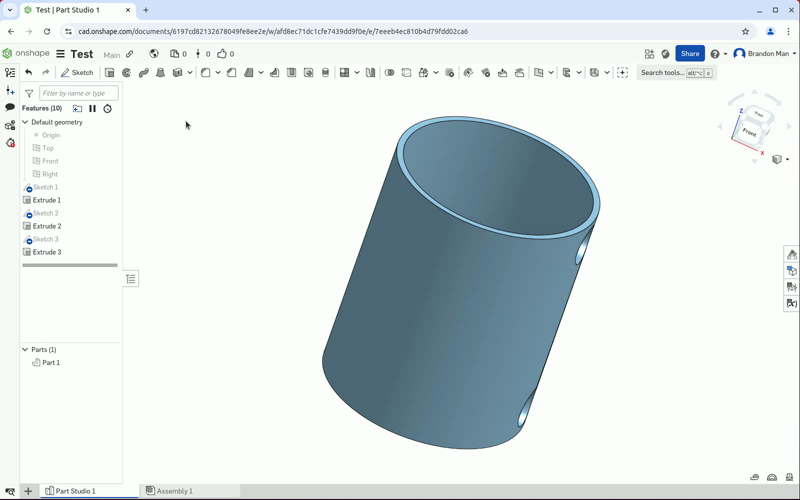
key(left, 2)
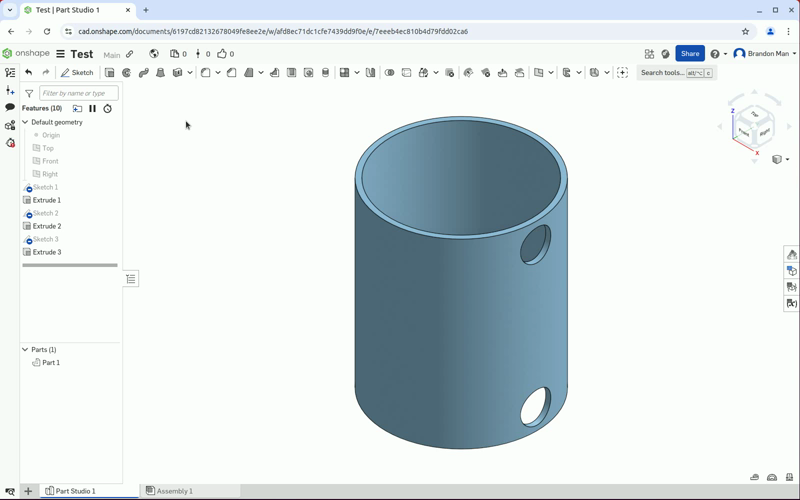
mouse_move(73, 189)
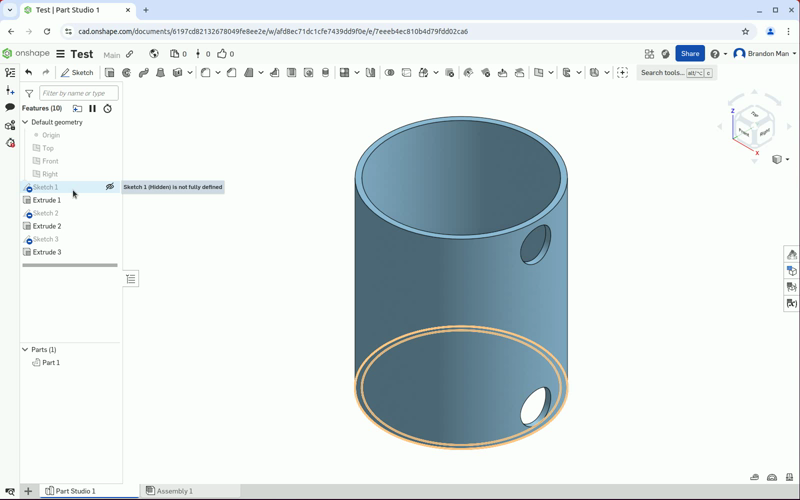
click(73, 189)